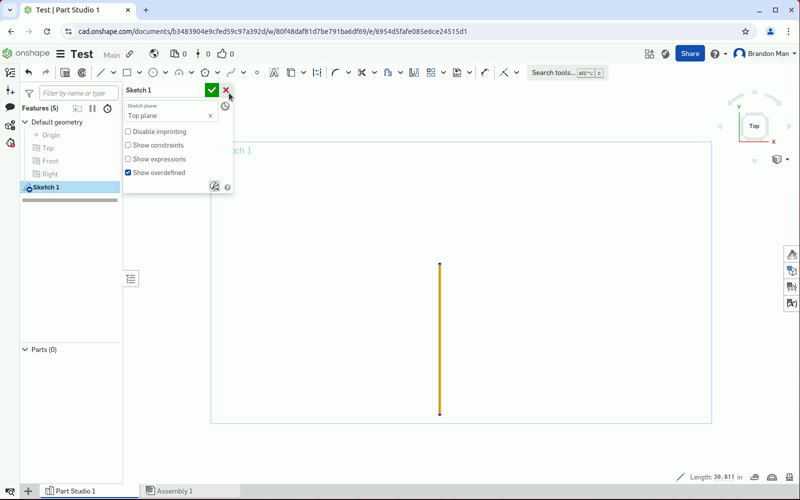
key(shift+h)
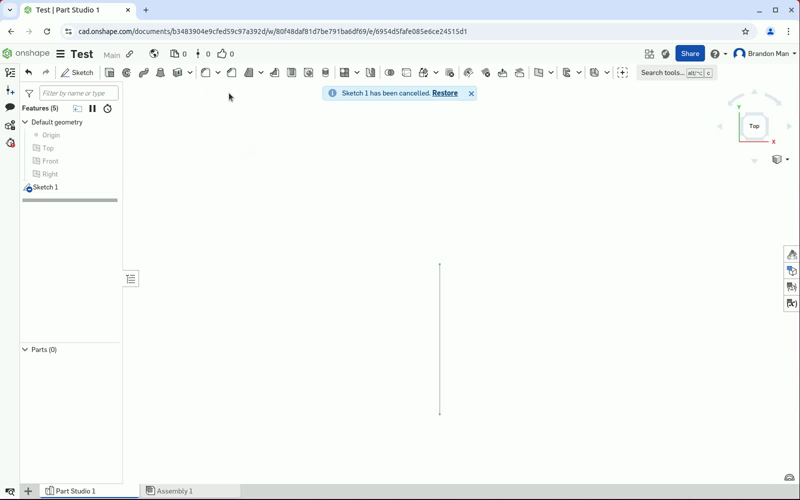
key(shift+s)
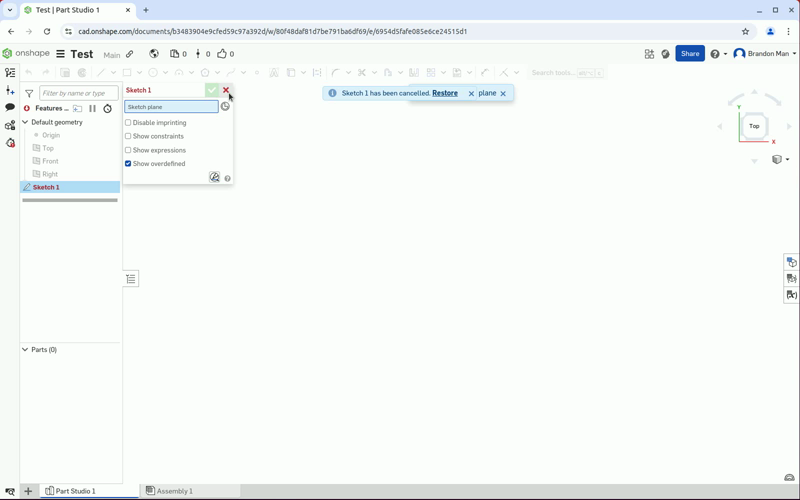
mouse_move(73, 150)
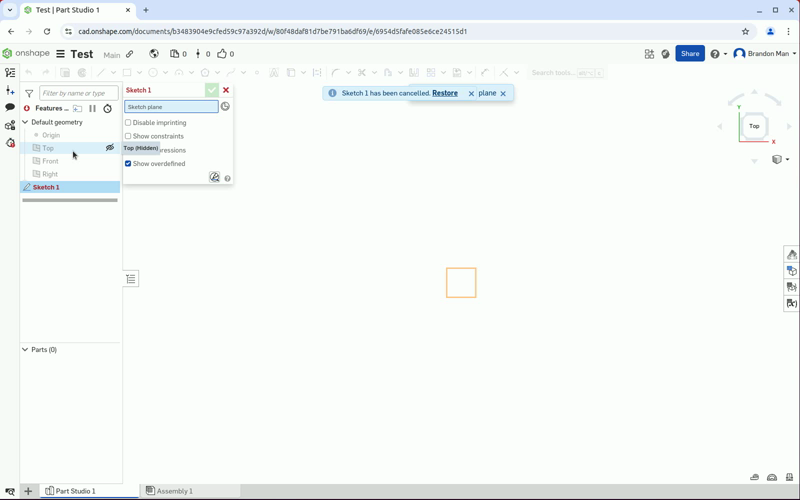
click(73, 150)
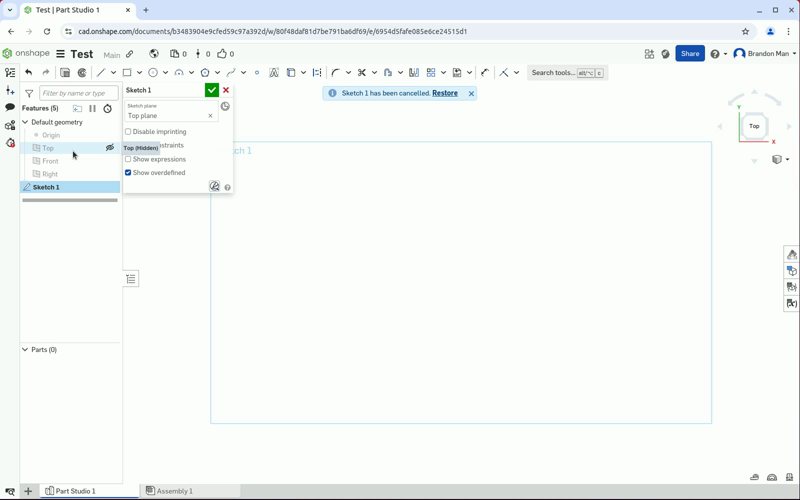
mouse_move(73, 352)
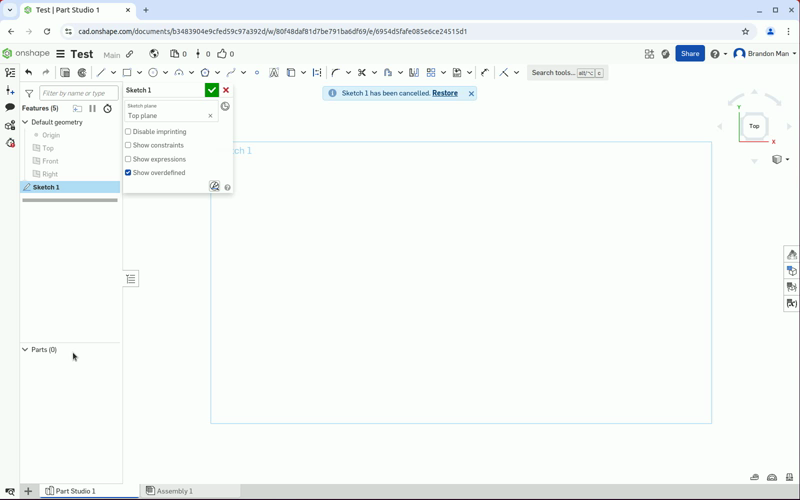
key(y)
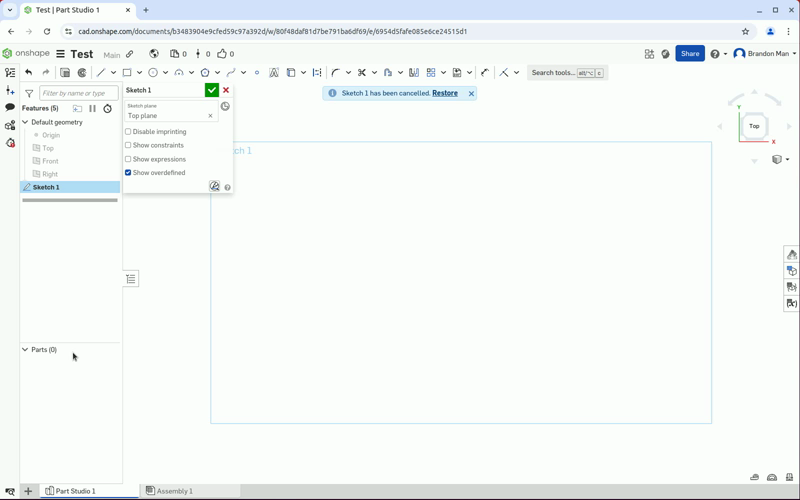
key(c)
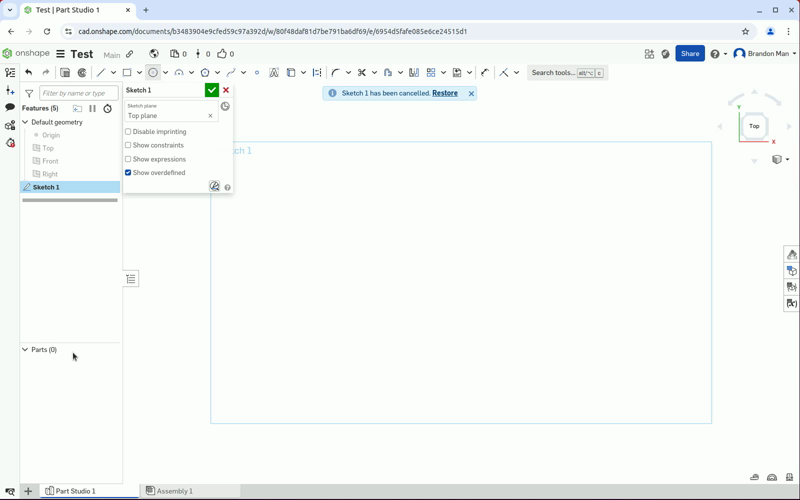
key_down(shift)
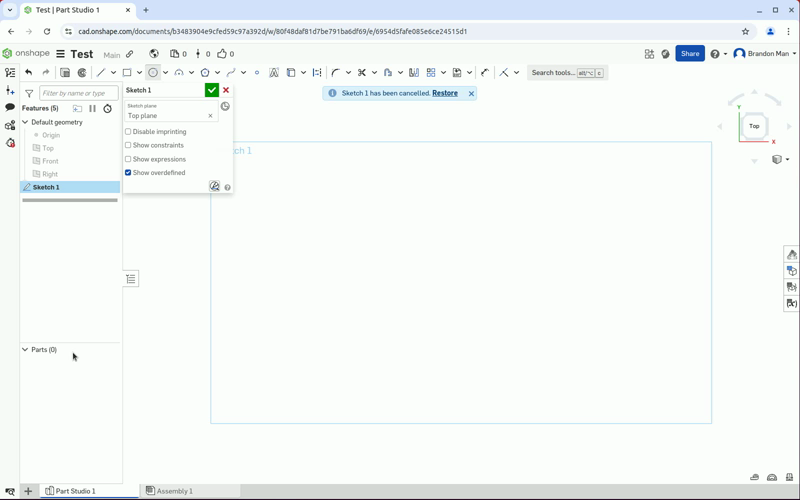
mouse_move(447, 259)
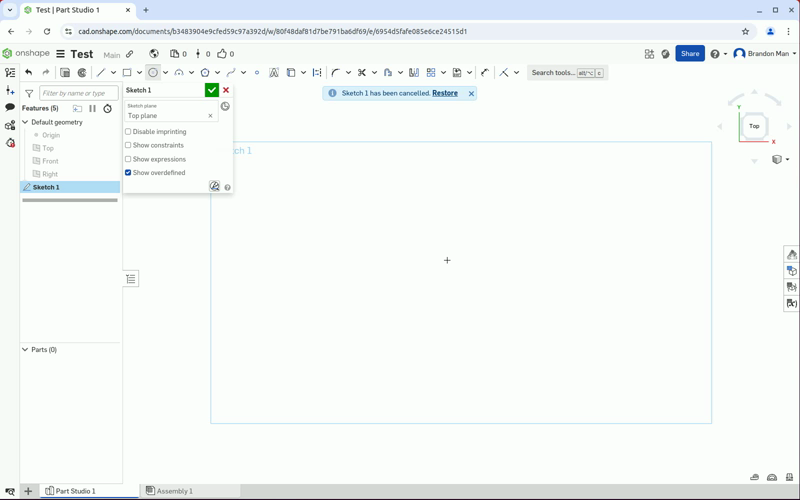
click(447, 259)
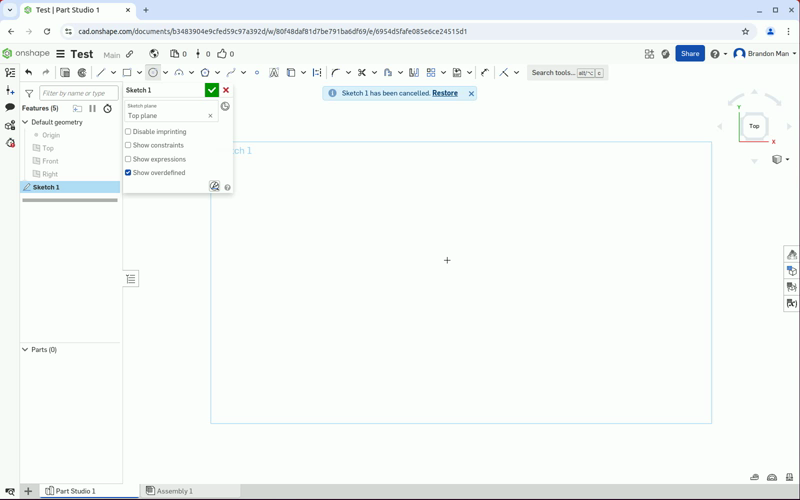
key_up(shift)
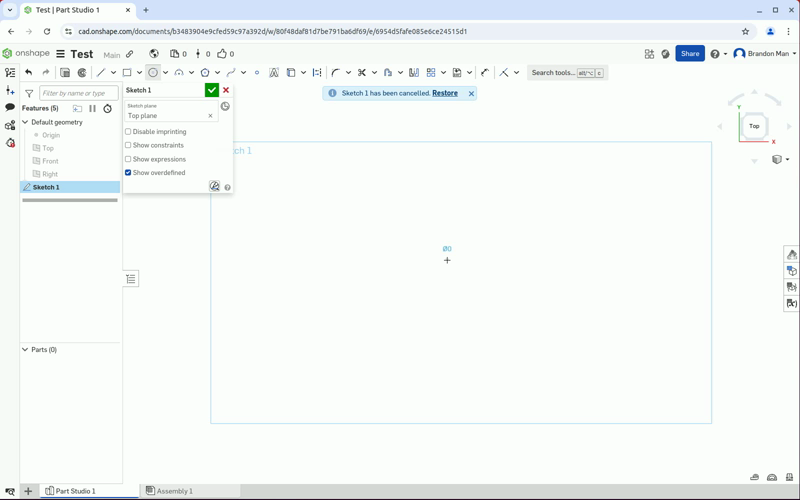
mouse_move(476, 259)
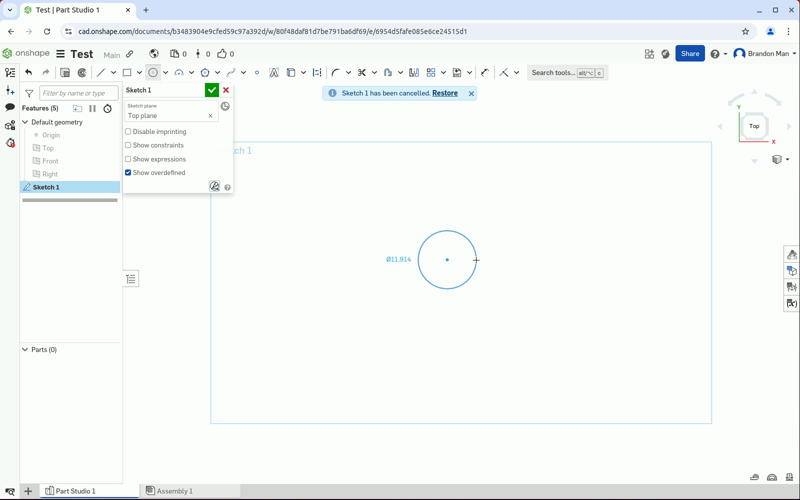
click(476, 259)
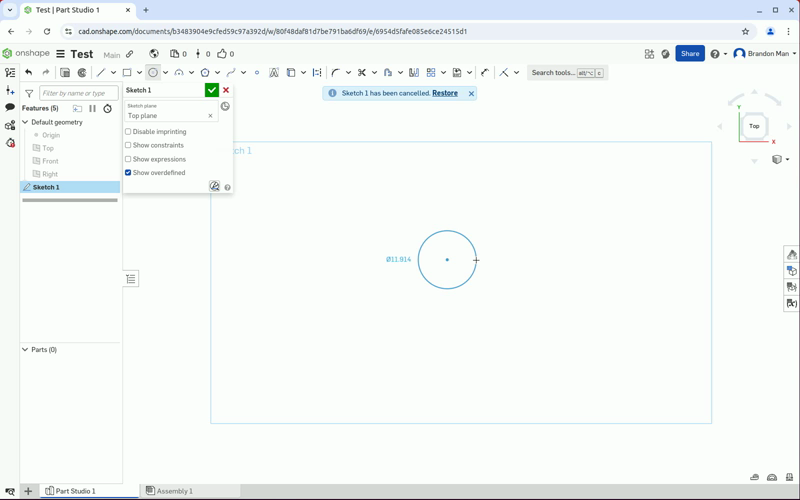
key(esc)
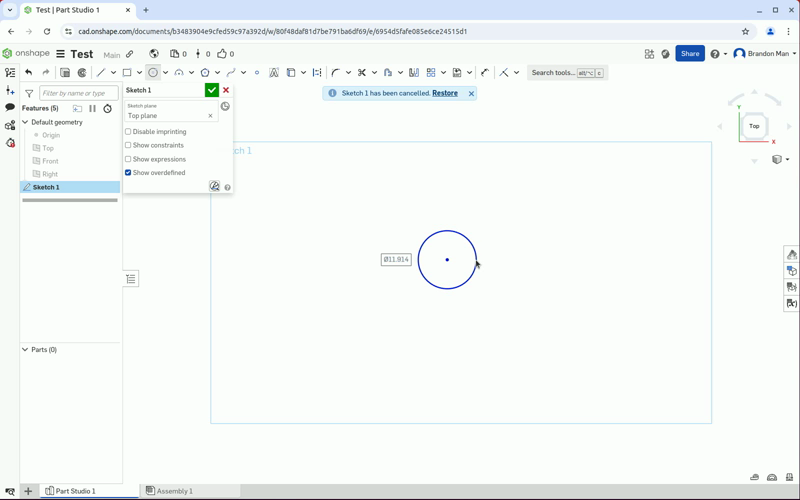
mouse_move(430, 266)
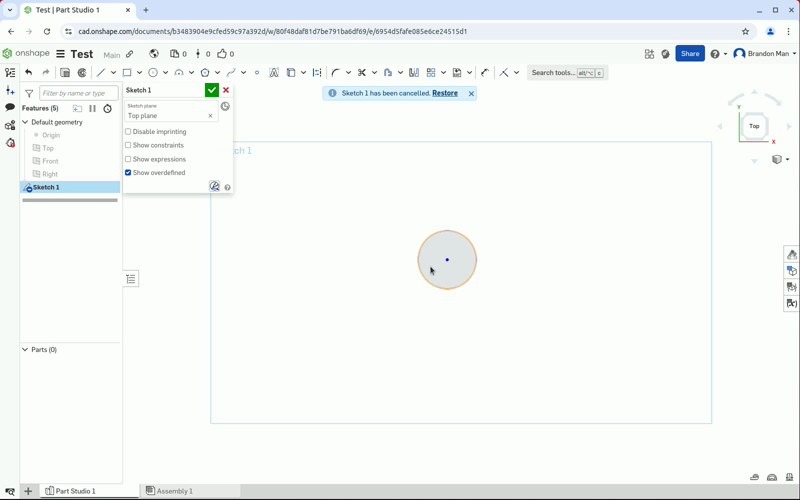
click(430, 266)
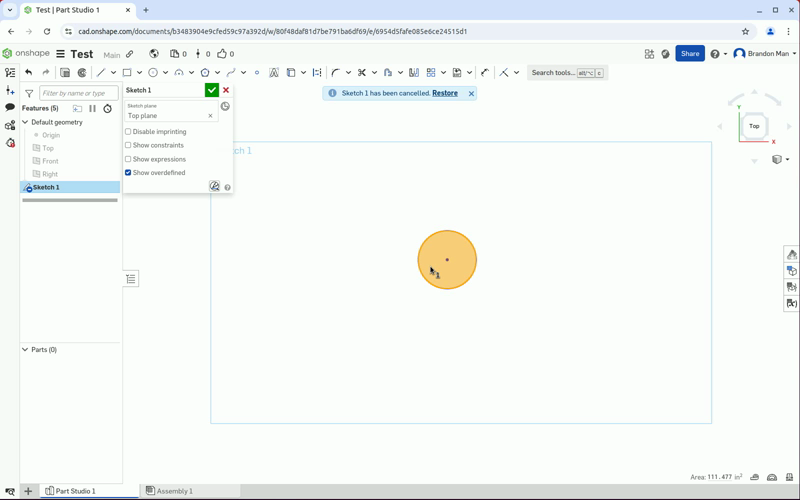
mouse_move(73, 352)
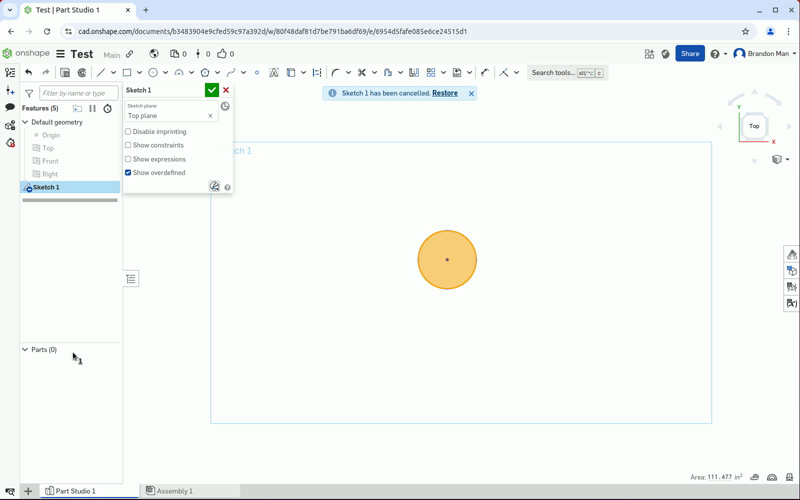
key(shift+y)
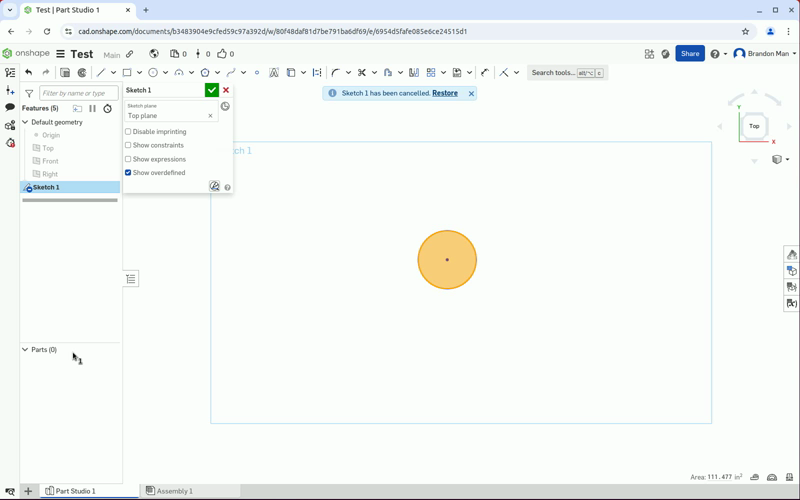
key(shift+e)
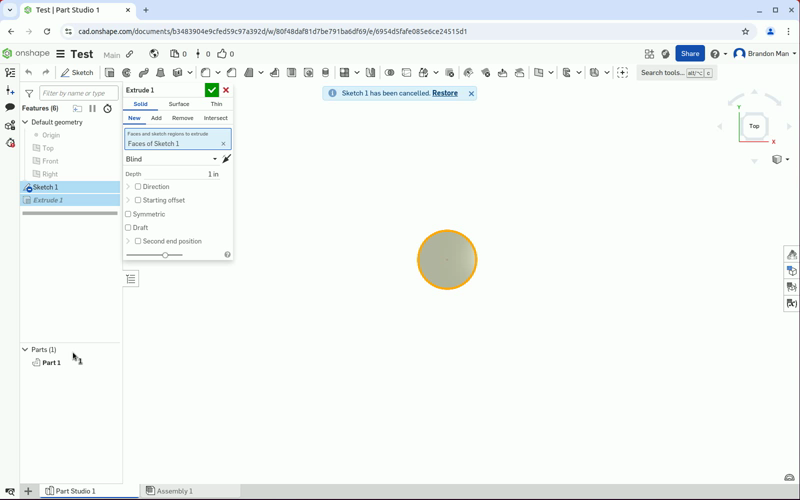
mouse_move(143, 106)
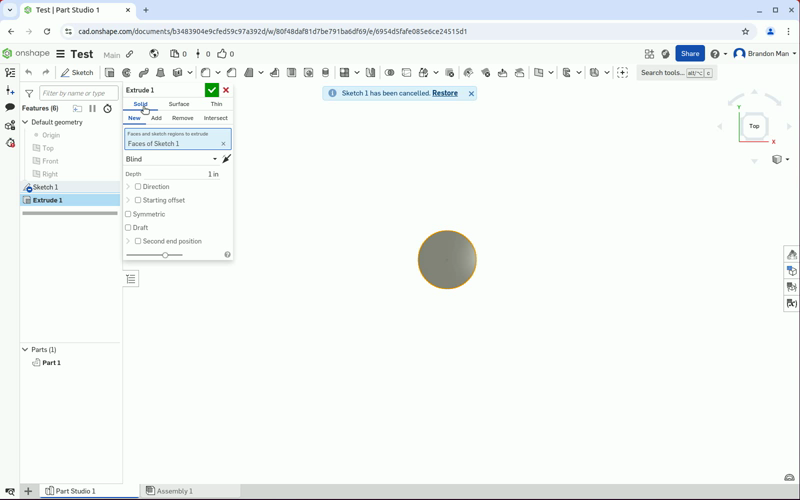
click(143, 106)
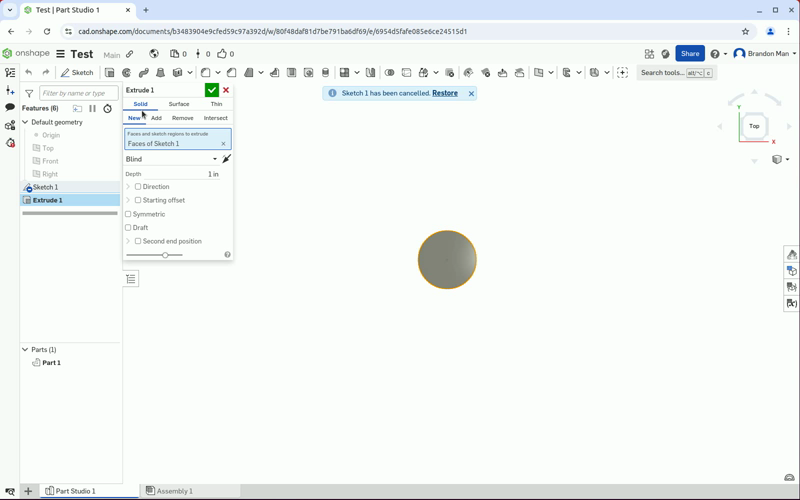
mouse_move(137, 120)
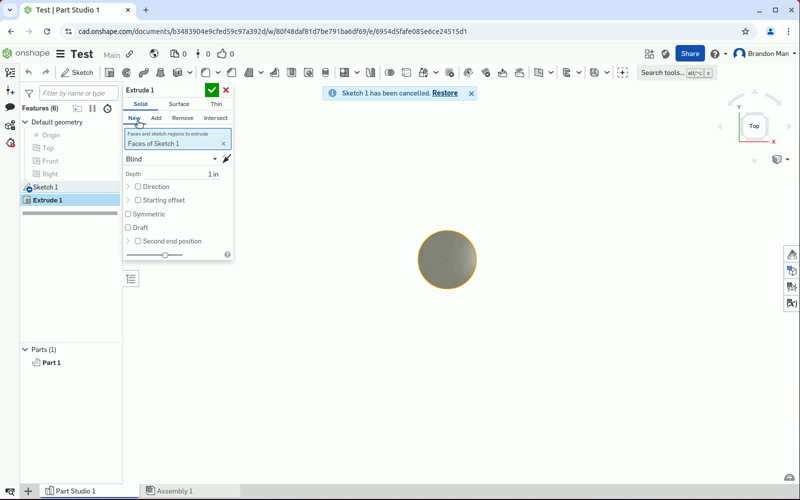
click(137, 120)
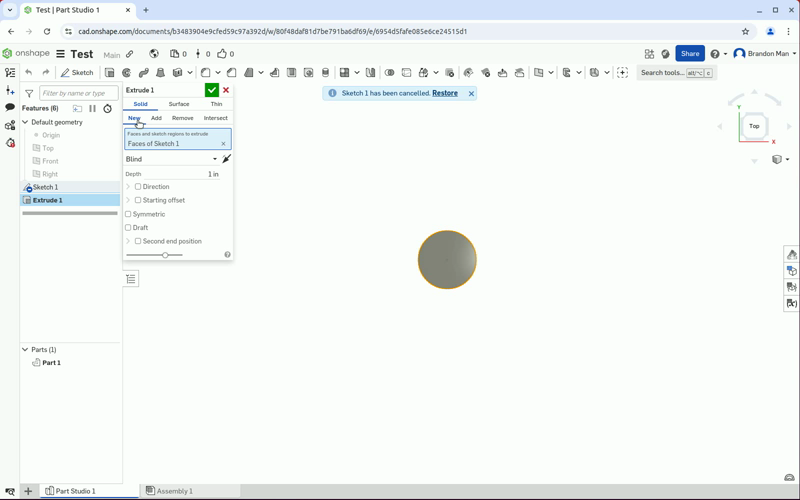
key(tab, 4)
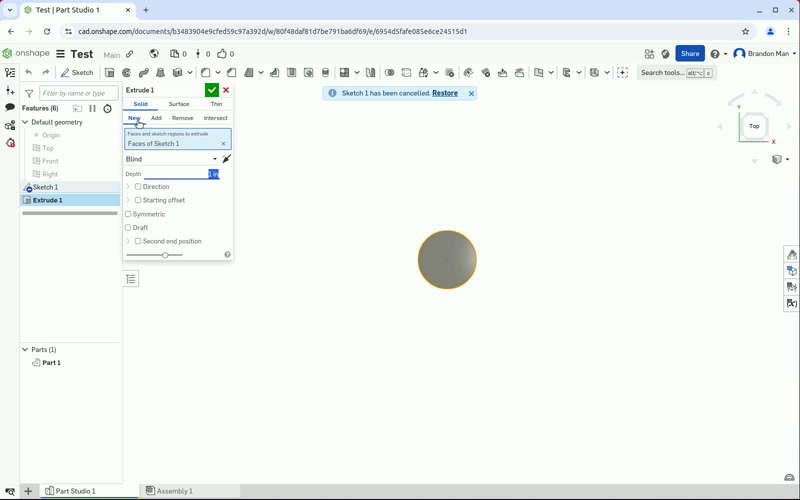
text(23.108)
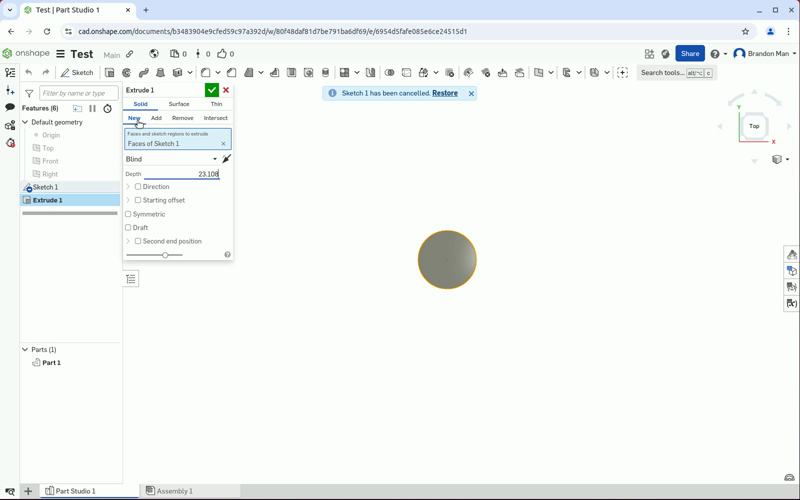
key(enter)
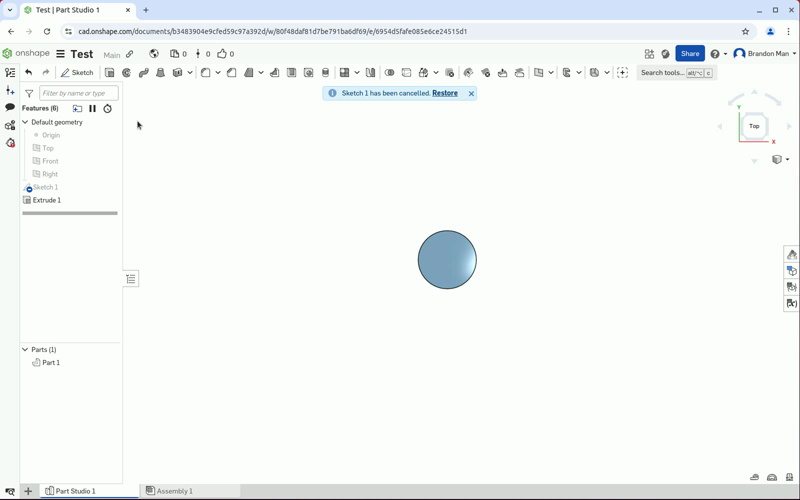
key(shift+h)
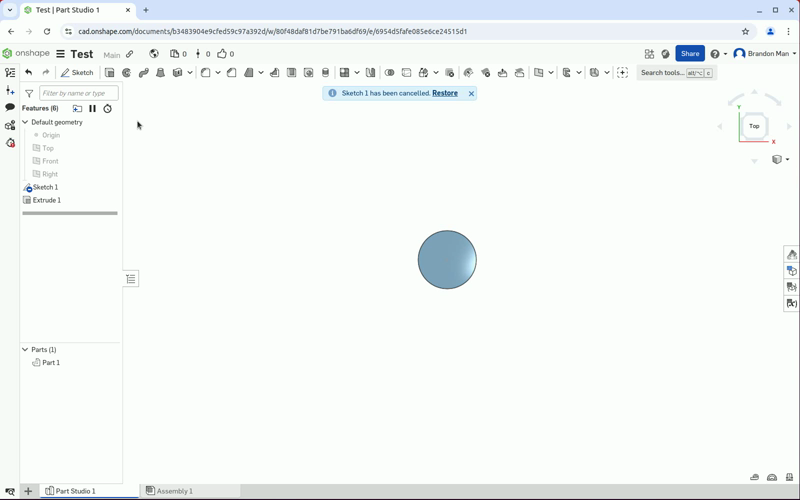
key(shift+h)
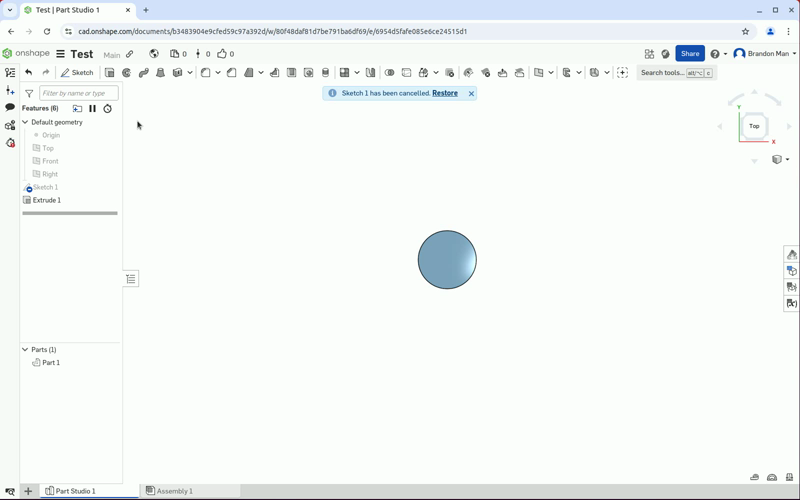
mouse_move(73, 189)
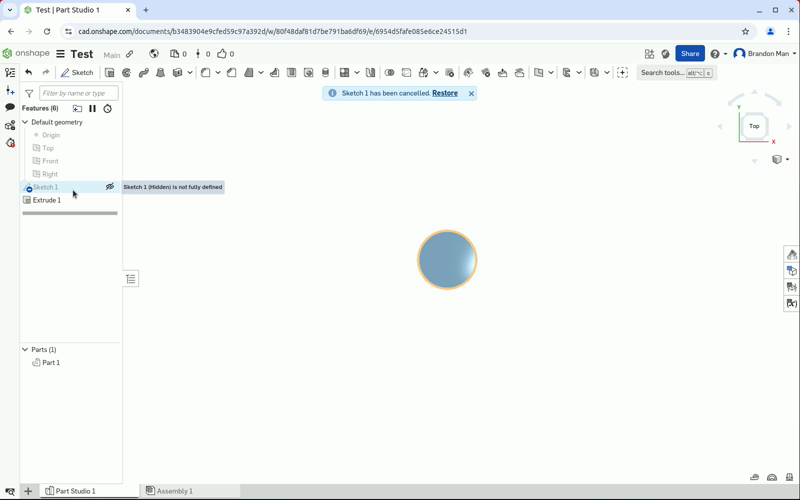
click(73, 189)
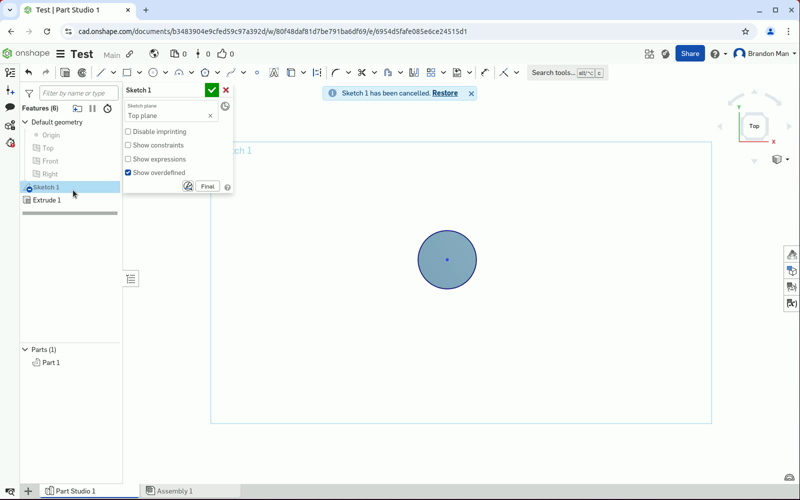
mouse_move(229, 92)
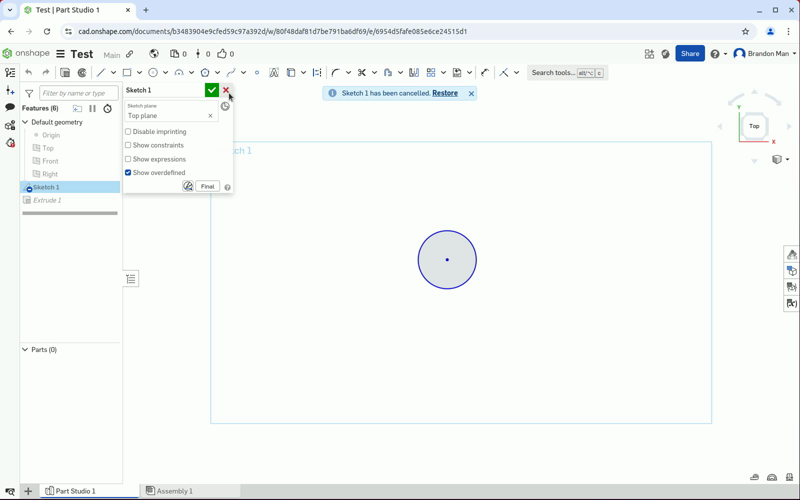
click(229, 92)
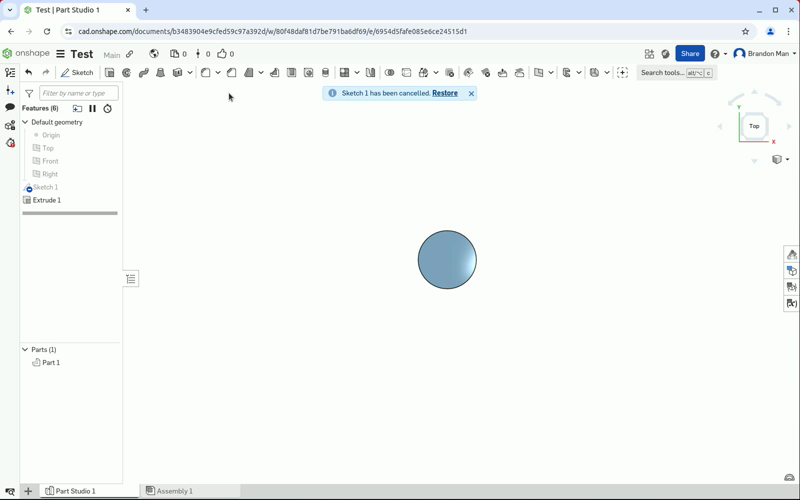
mouse_move(73, 352)
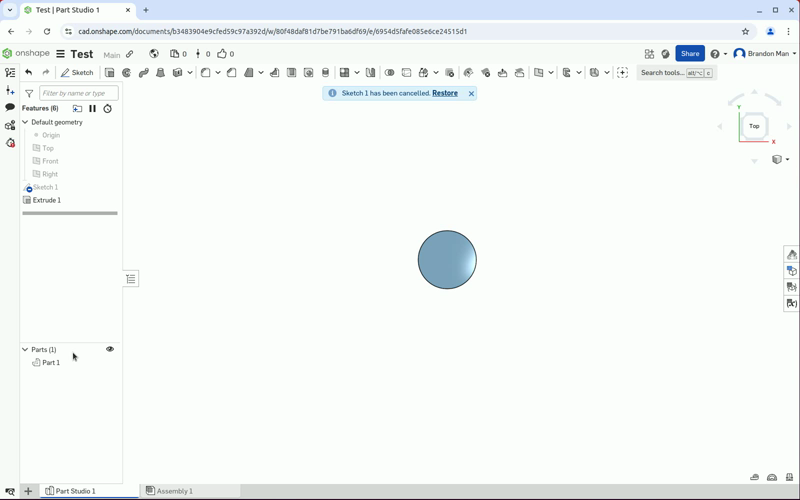
key(y)
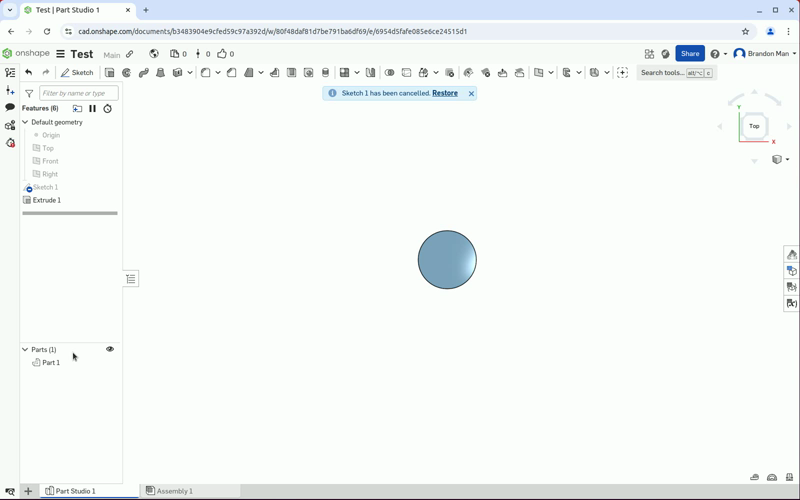
key(shift+p)
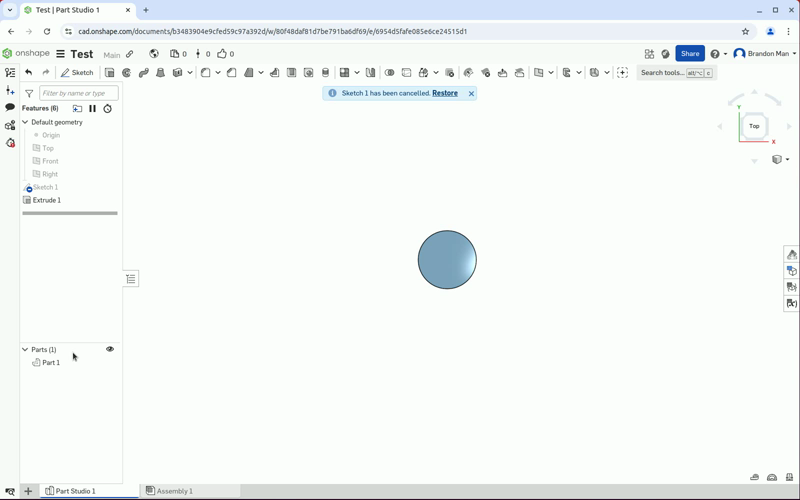
key(space)
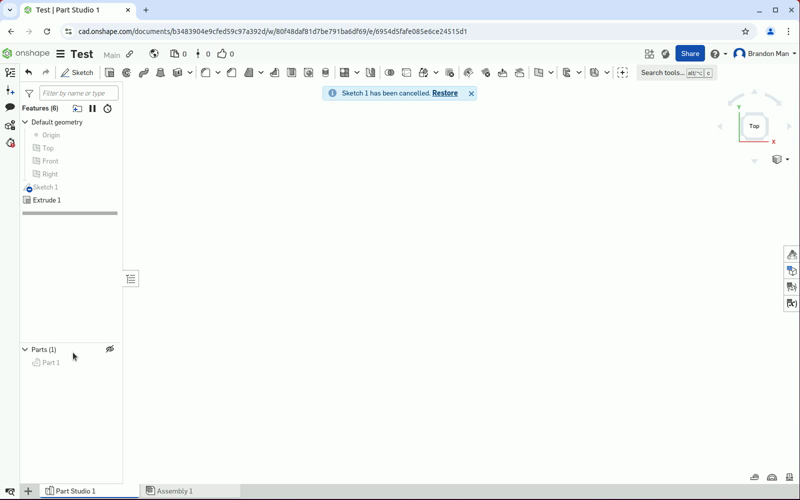
key_down(shift)
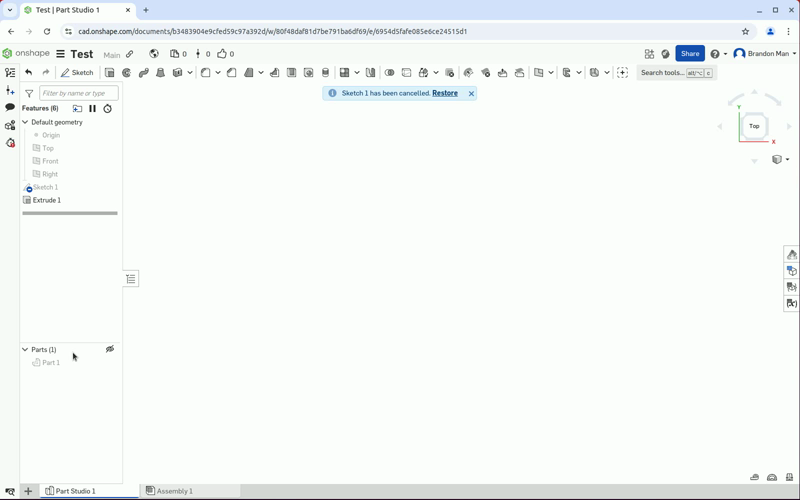
key(up)
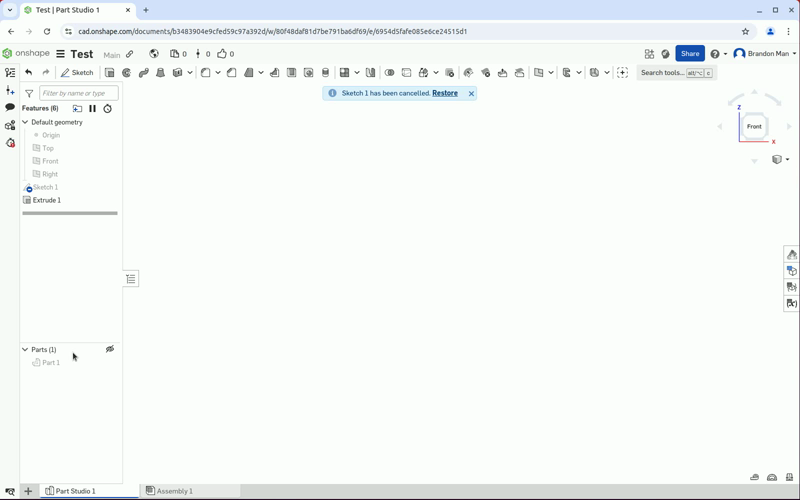
key_up(shift)
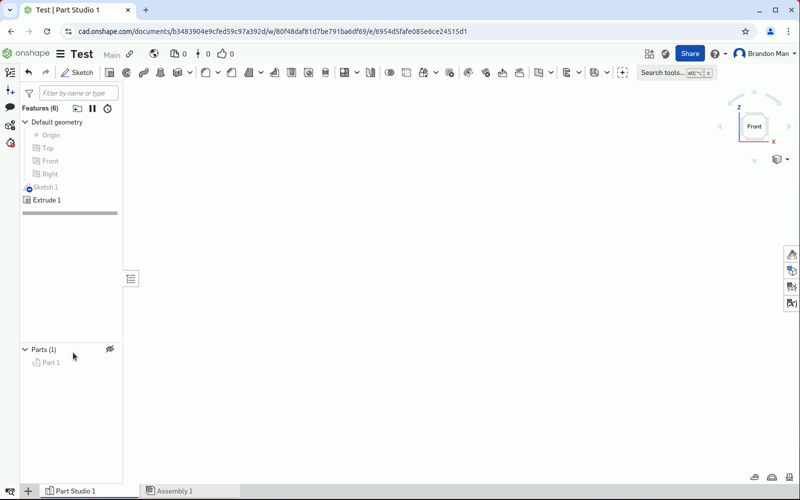
mouse_move(73, 352)
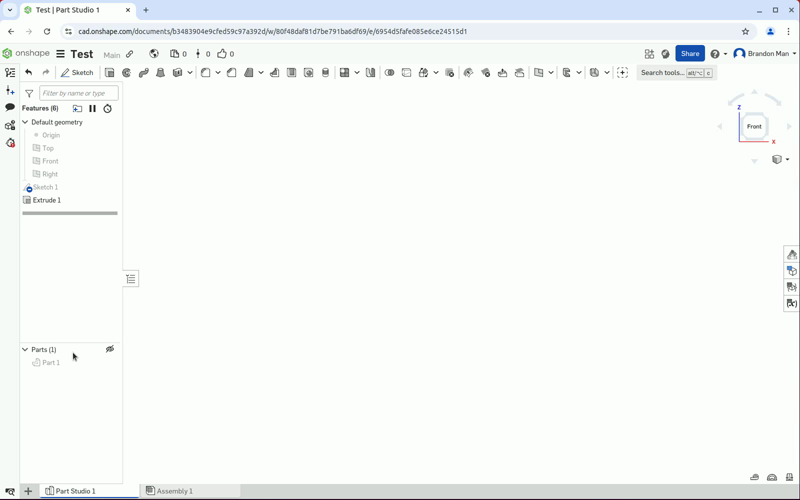
key(shift+y)
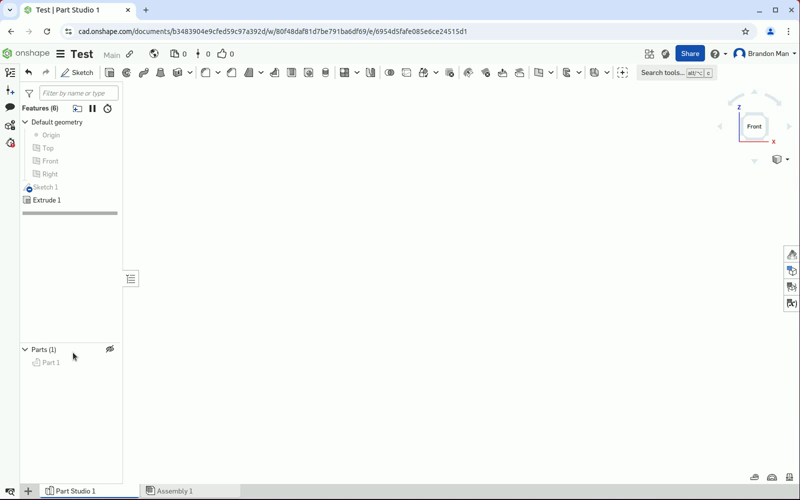
key(shift+s)
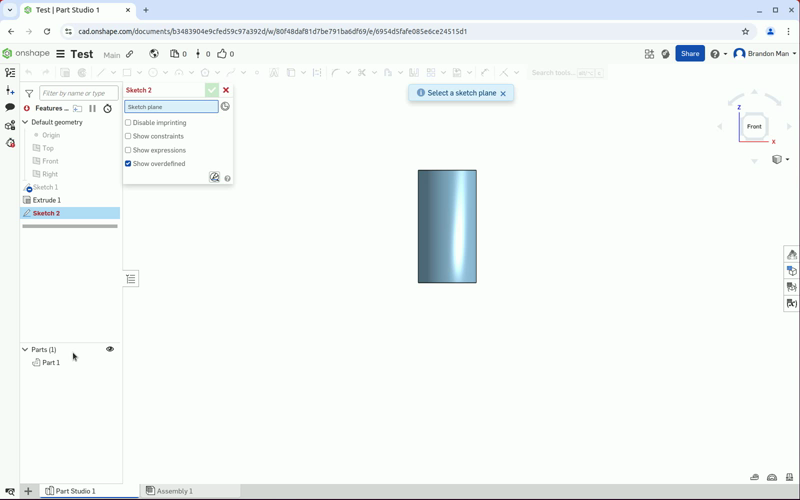
mouse_move(73, 163)
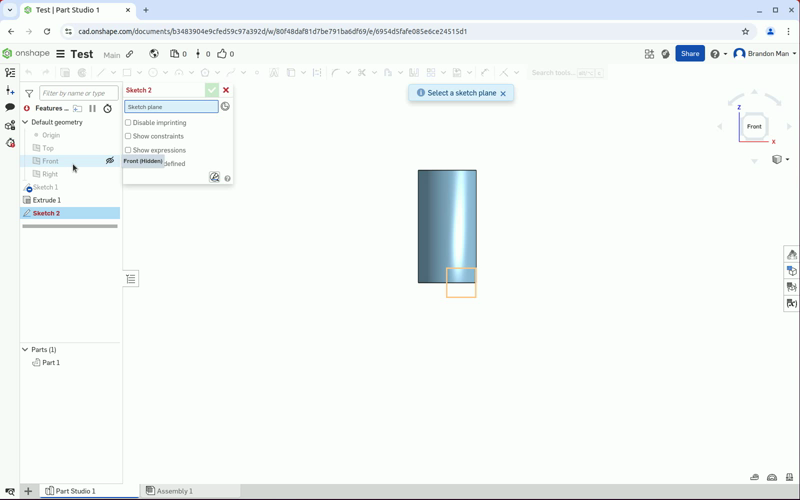
click(73, 163)
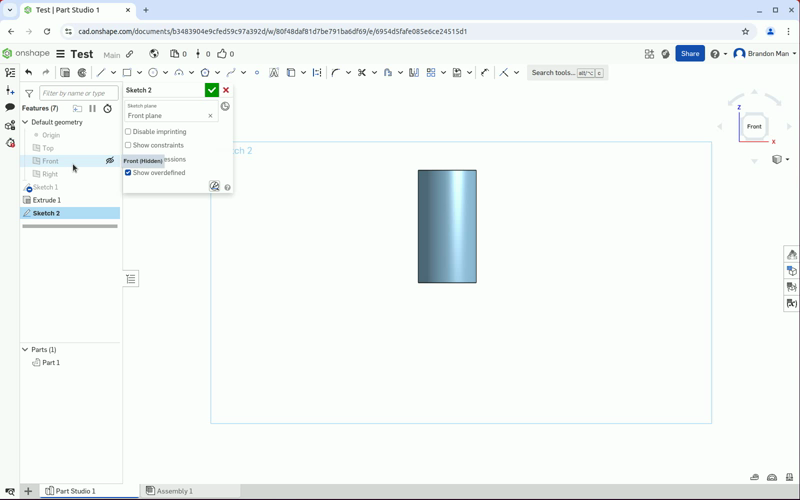
mouse_move(73, 352)
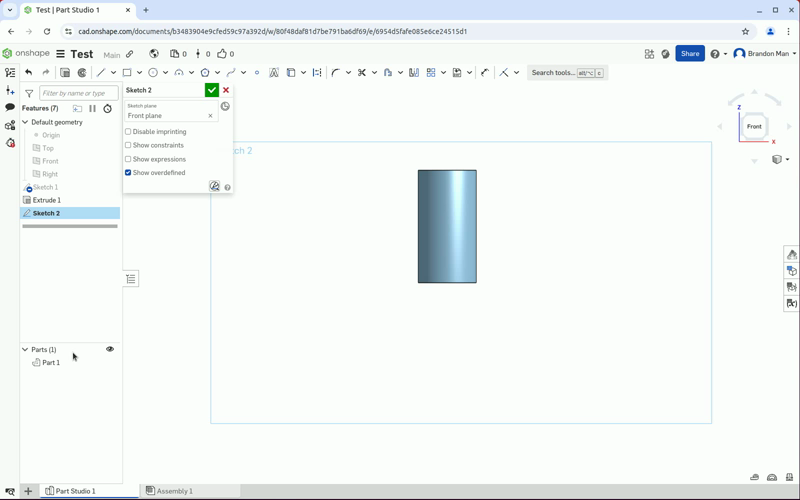
key(y)
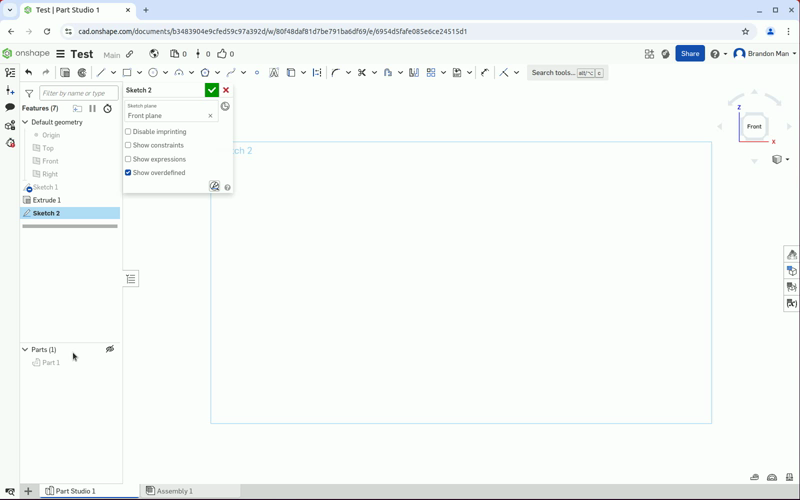
key(c)
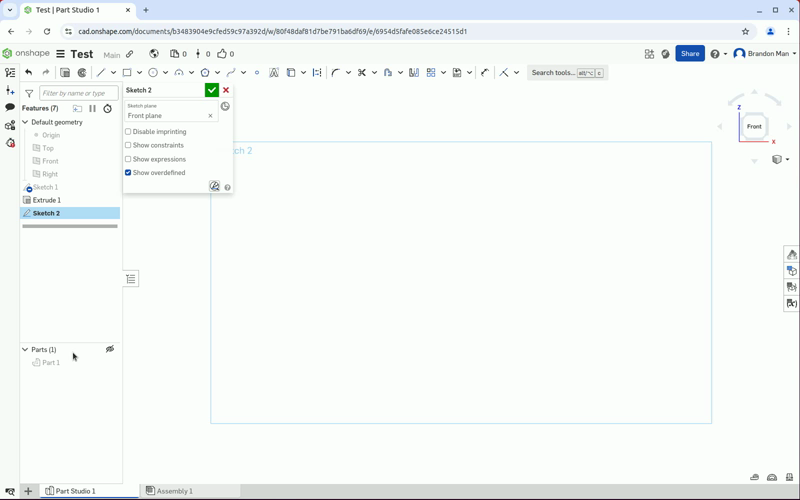
key_down(shift)
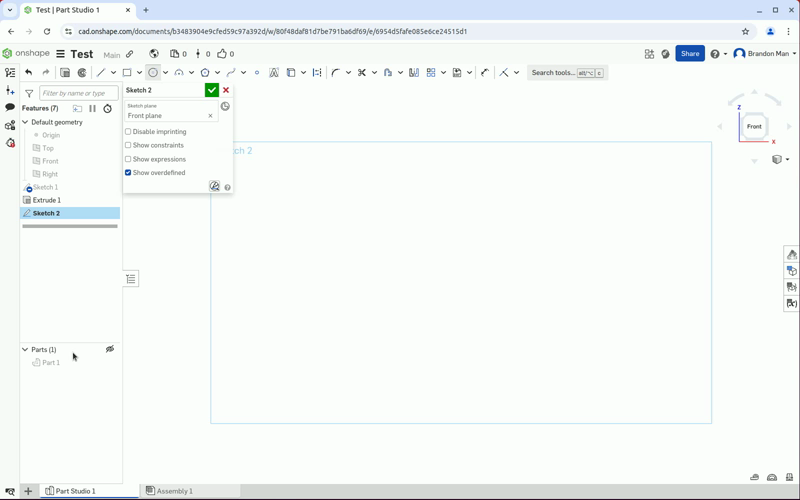
mouse_move(448, 192)
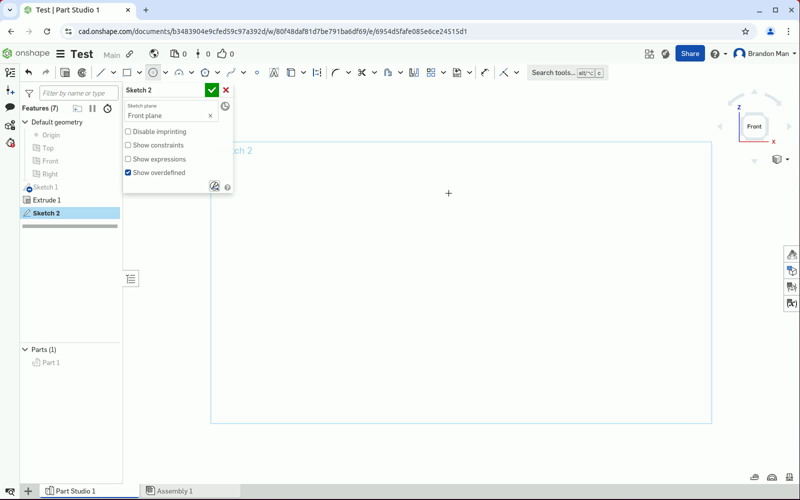
click(448, 192)
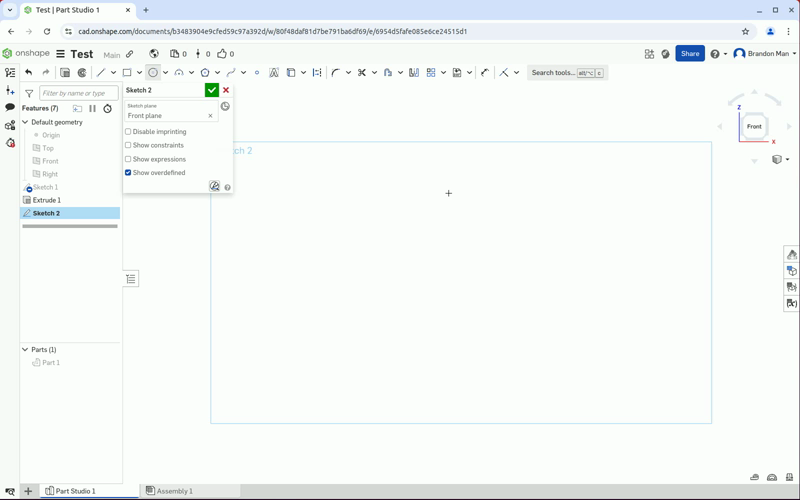
key_up(shift)
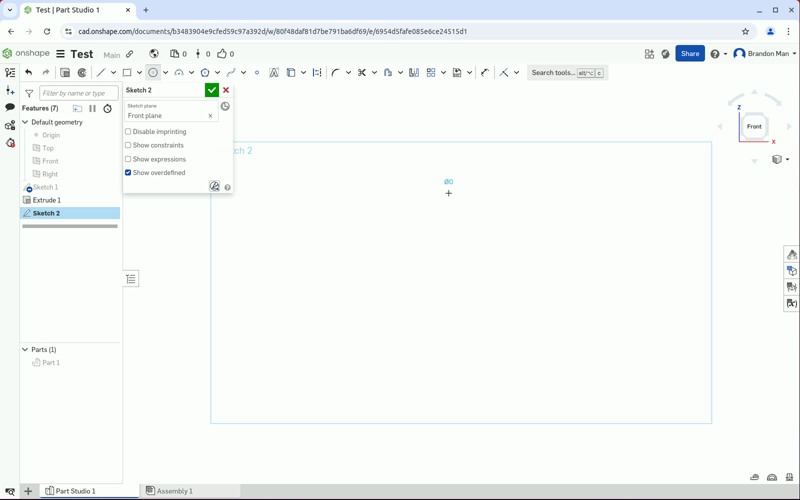
mouse_move(468, 192)
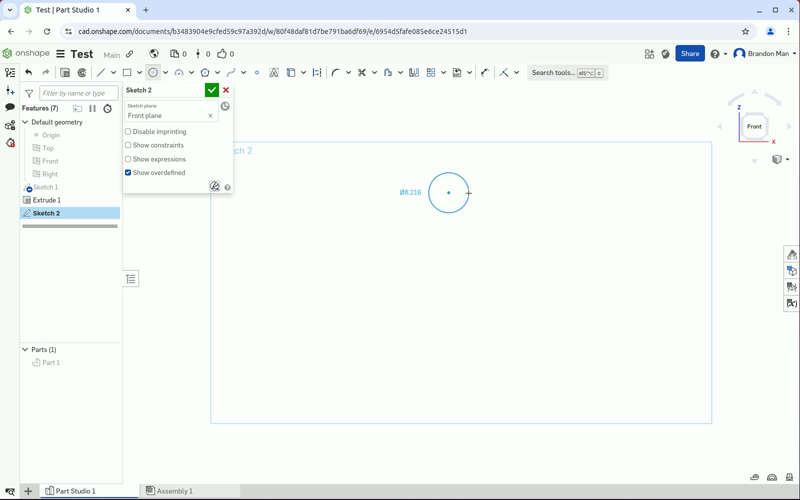
click(468, 192)
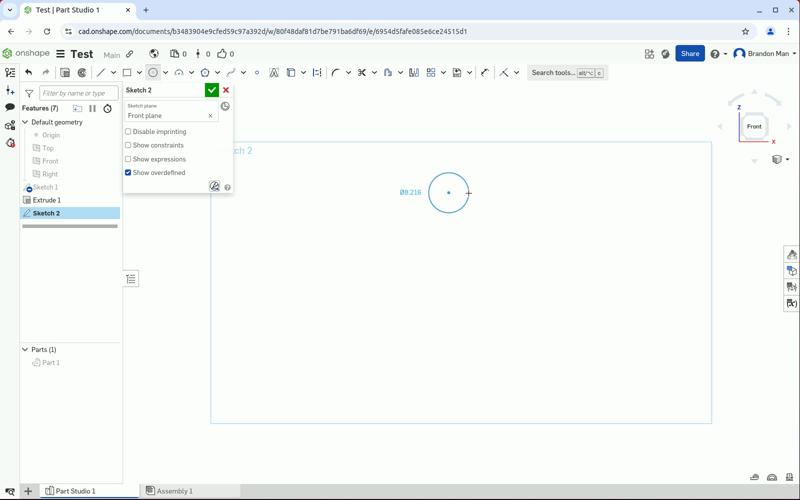
key(esc)
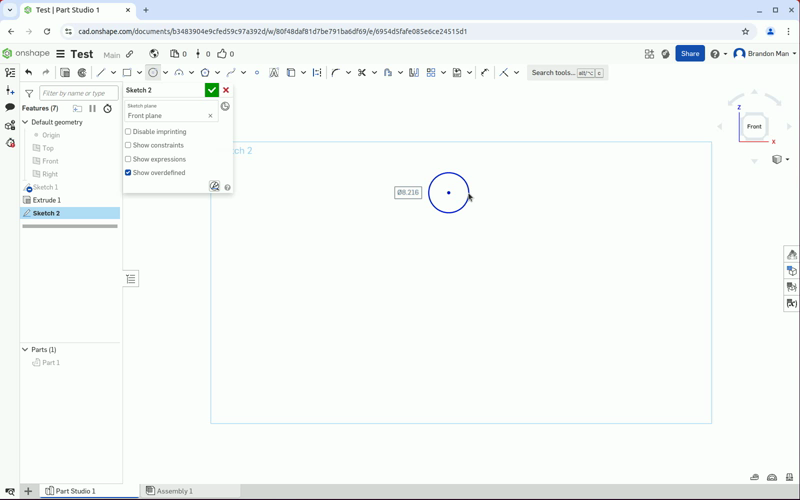
mouse_move(455, 186)
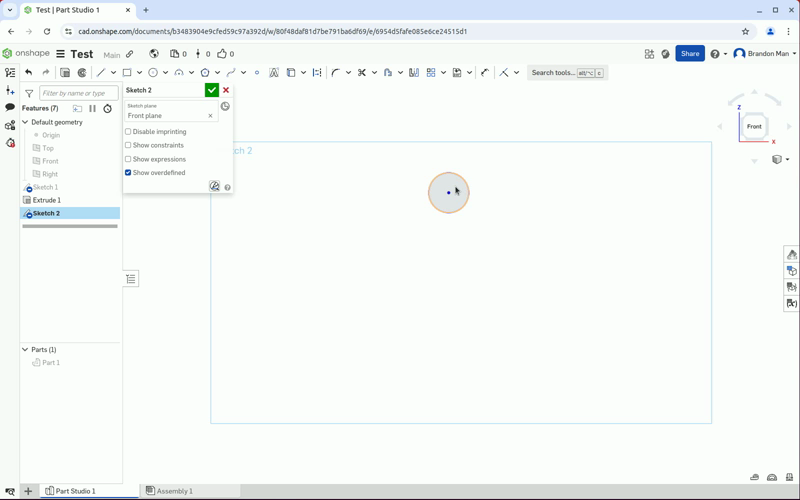
scroll(6)
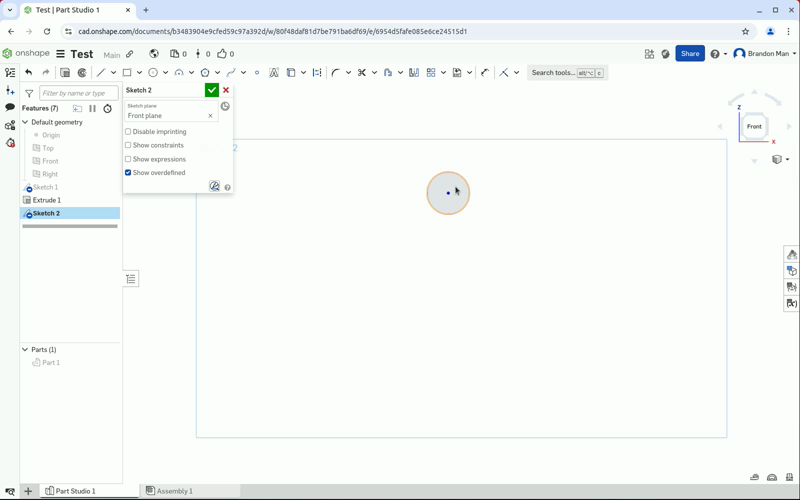
scroll(6)
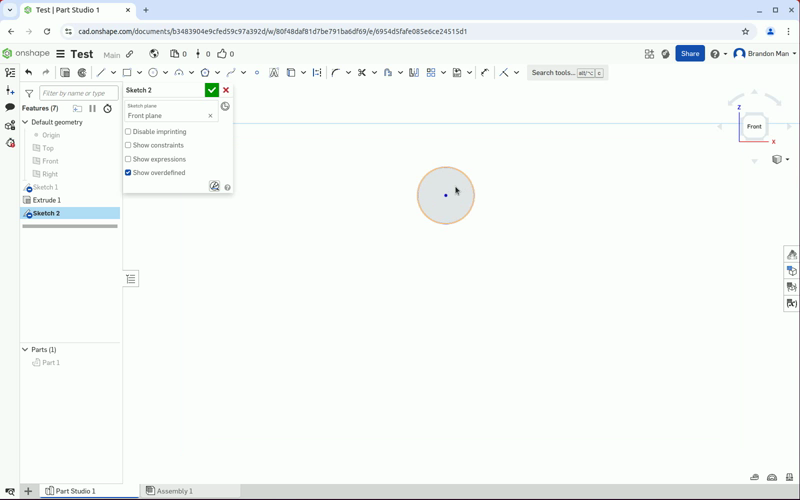
scroll(6)
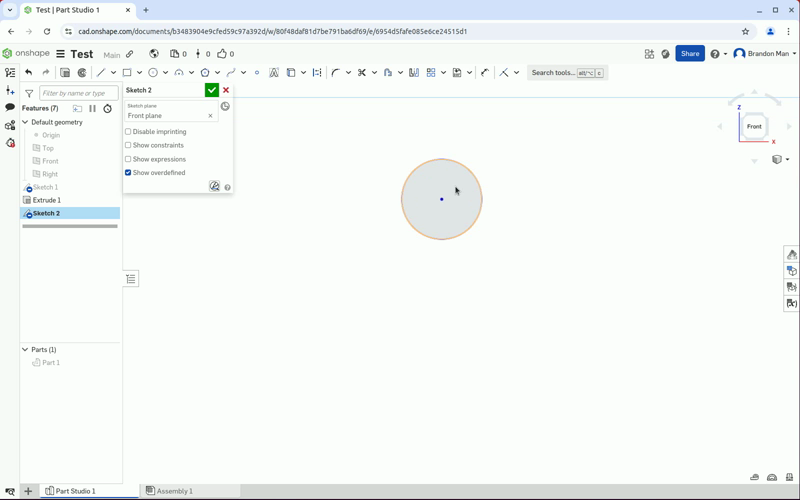
scroll(6)
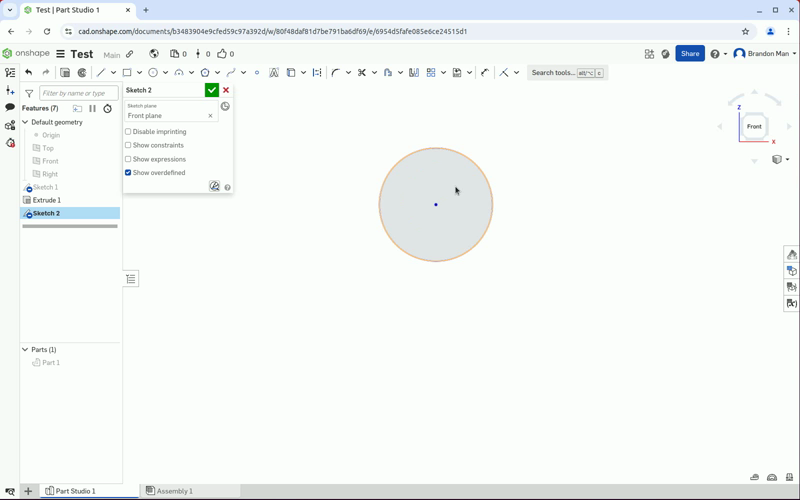
scroll(6)
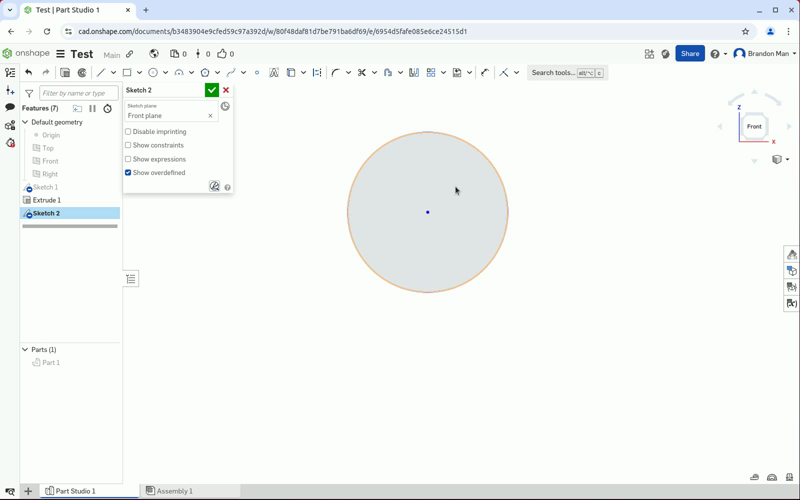
scroll(6)
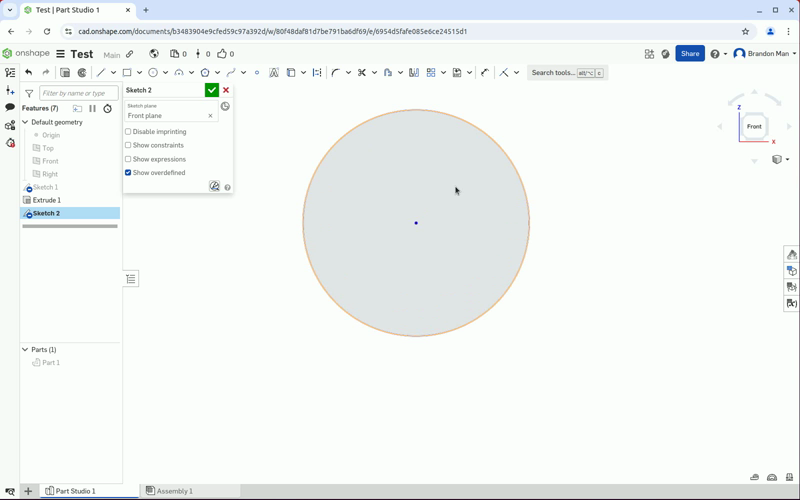
scroll(6)
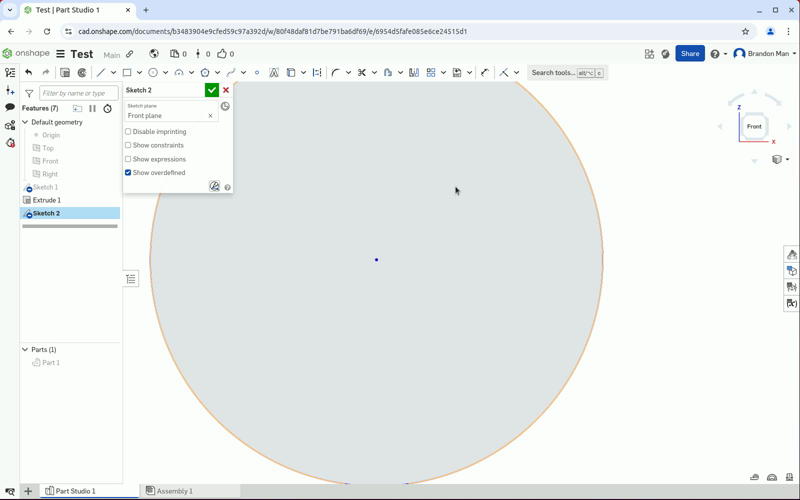
click(455, 186)
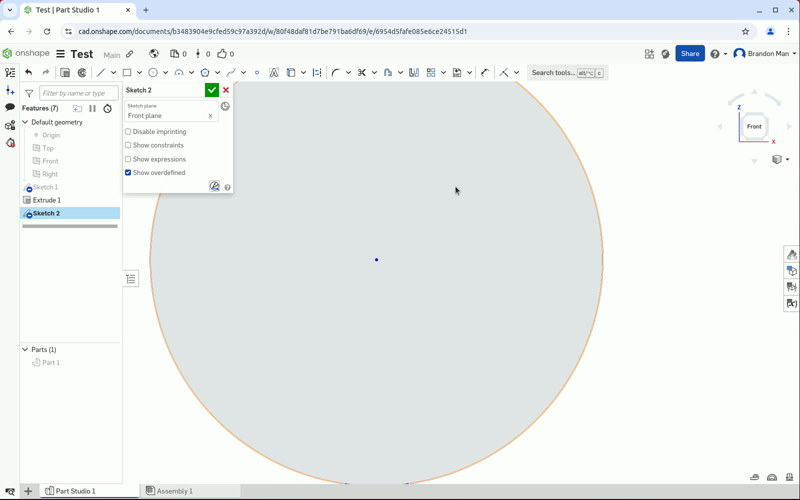
scroll(-6)
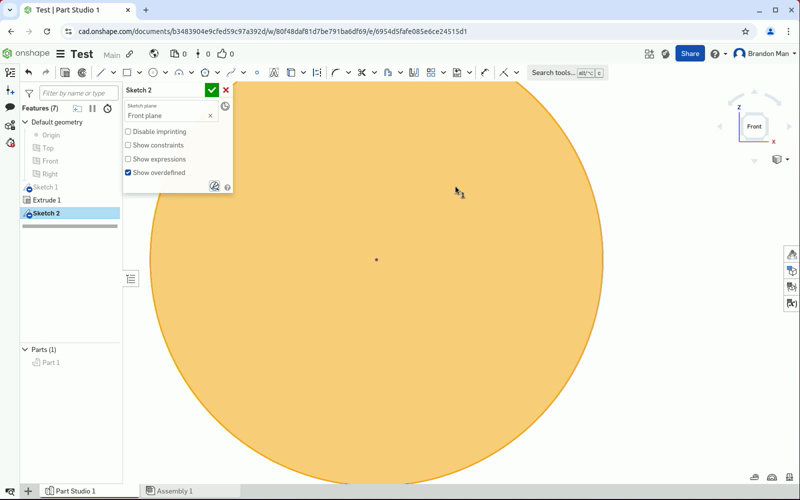
scroll(-6)
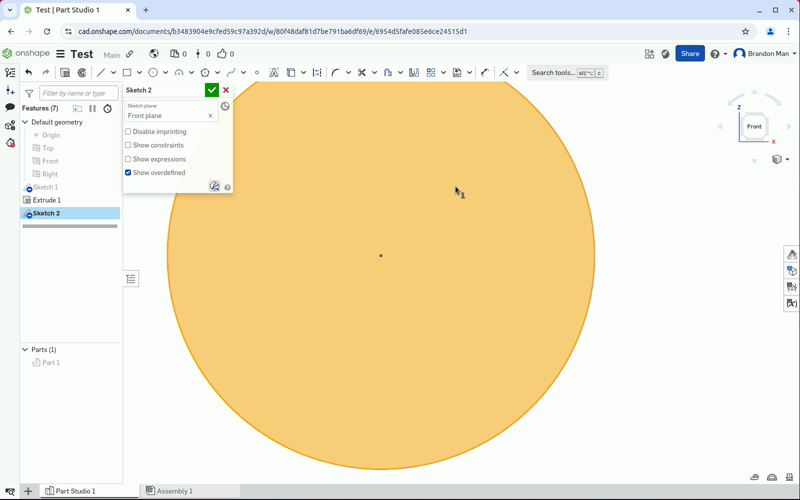
scroll(-6)
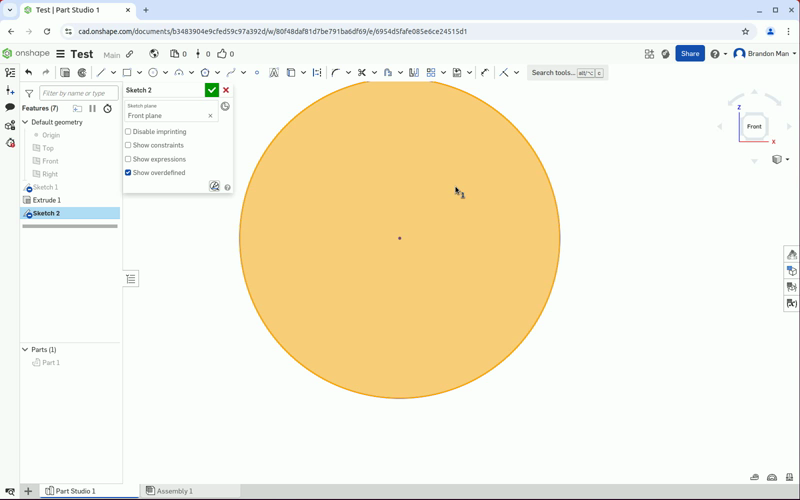
scroll(-6)
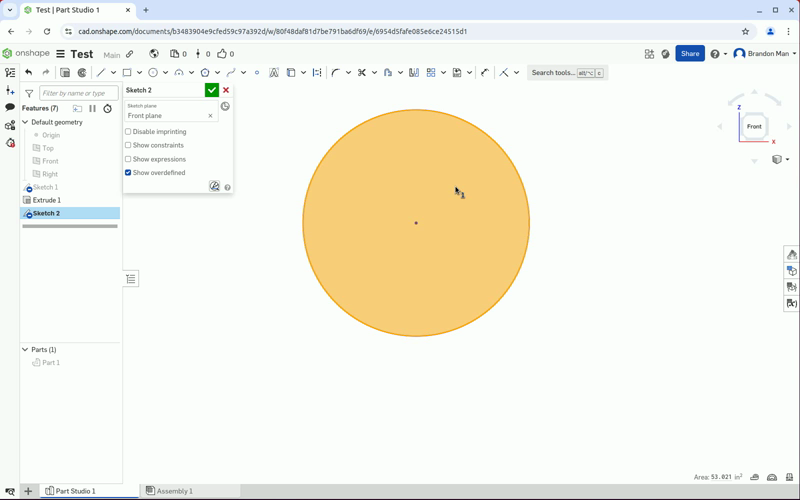
scroll(-6)
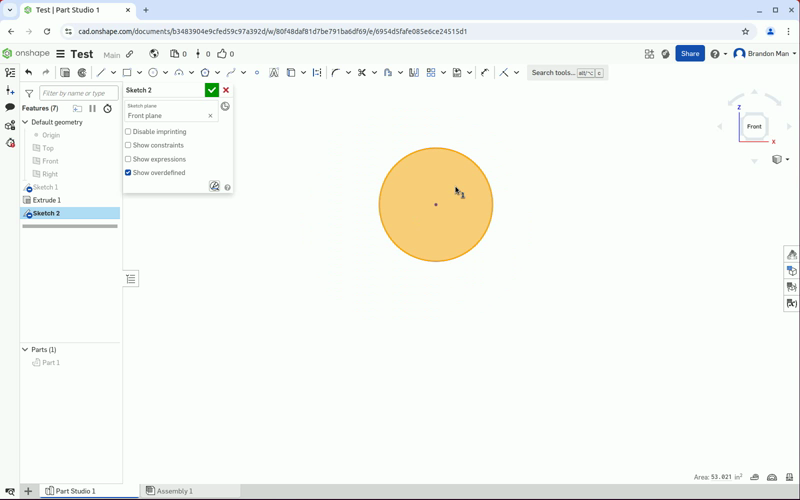
scroll(-6)
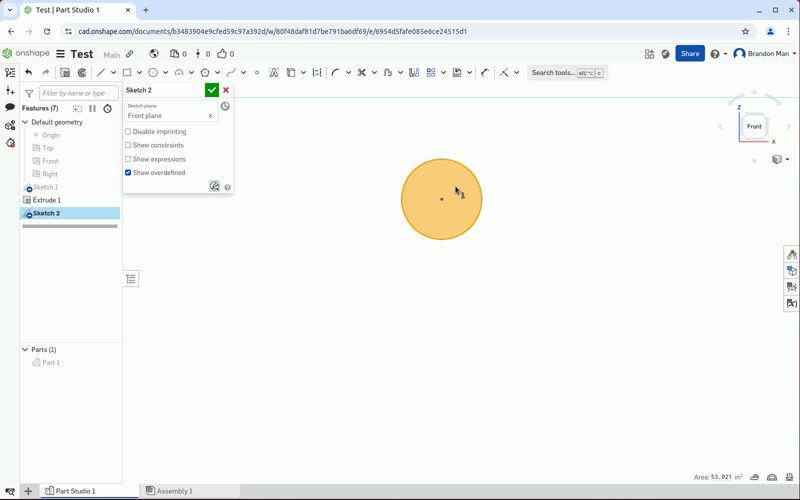
scroll(-6)
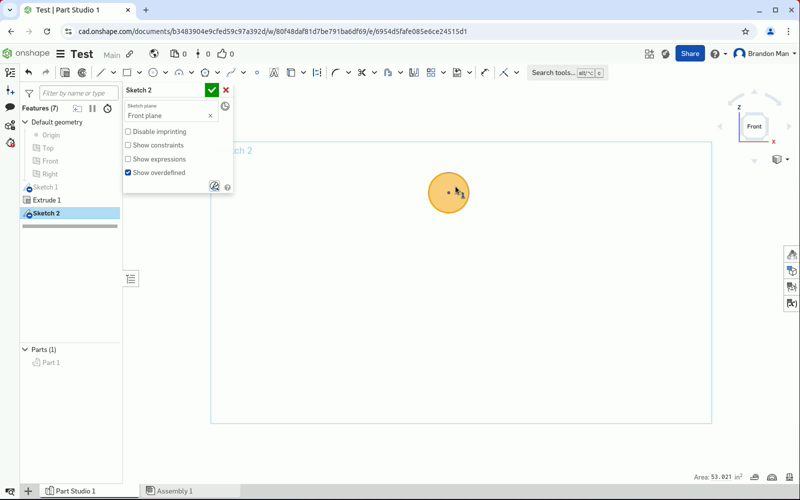
mouse_move(73, 352)
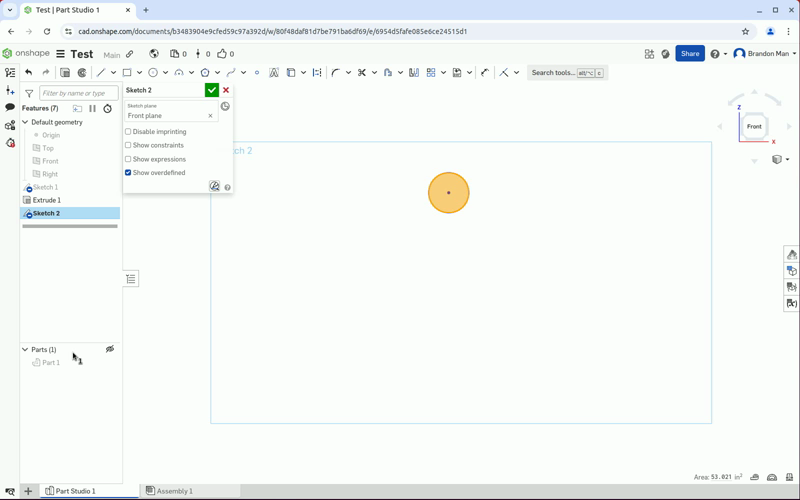
key(shift+y)
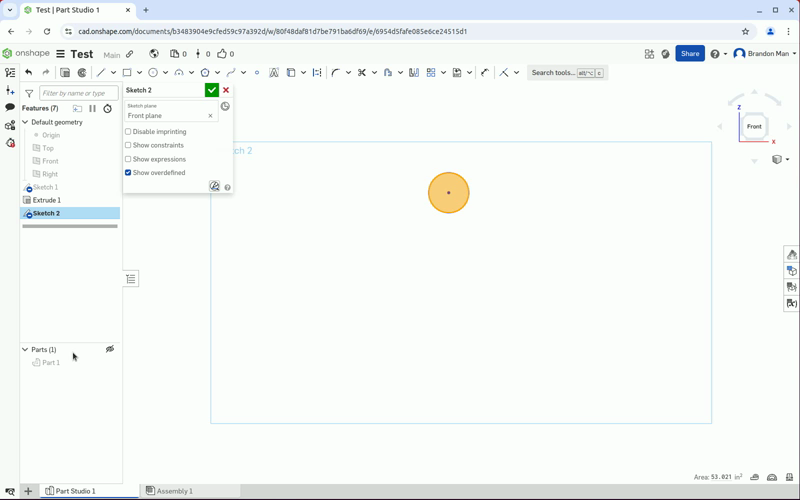
key(shift+e)
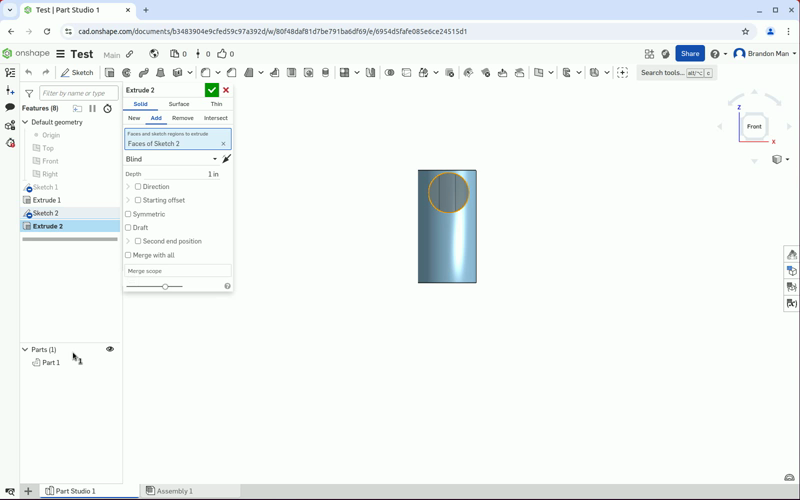
mouse_move(143, 106)
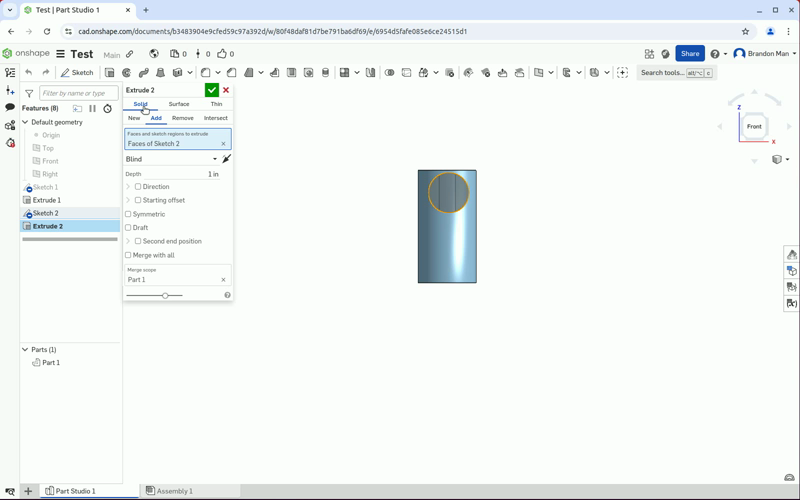
click(143, 106)
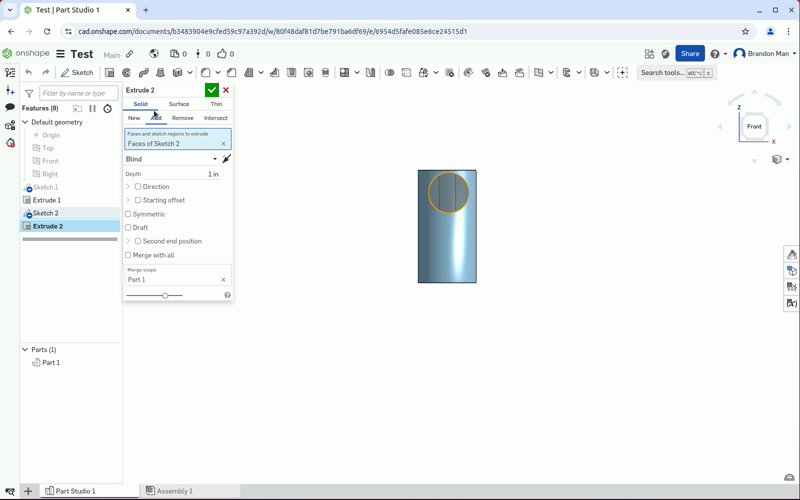
mouse_move(186, 120)
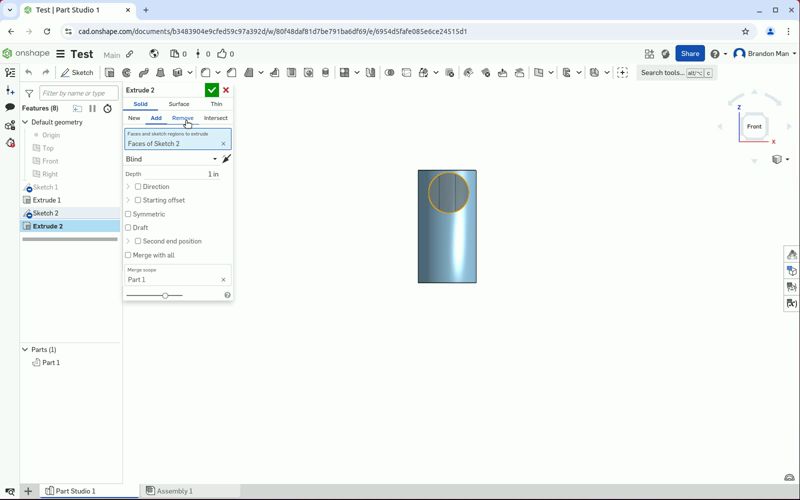
click(186, 120)
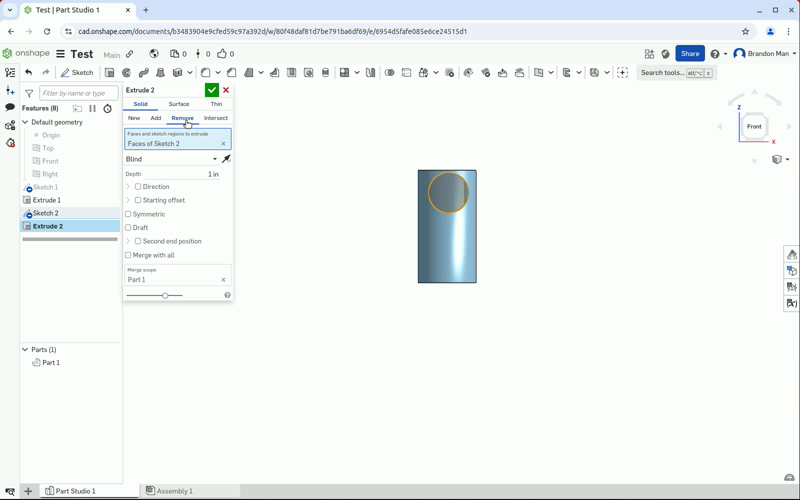
key(tab, 4)
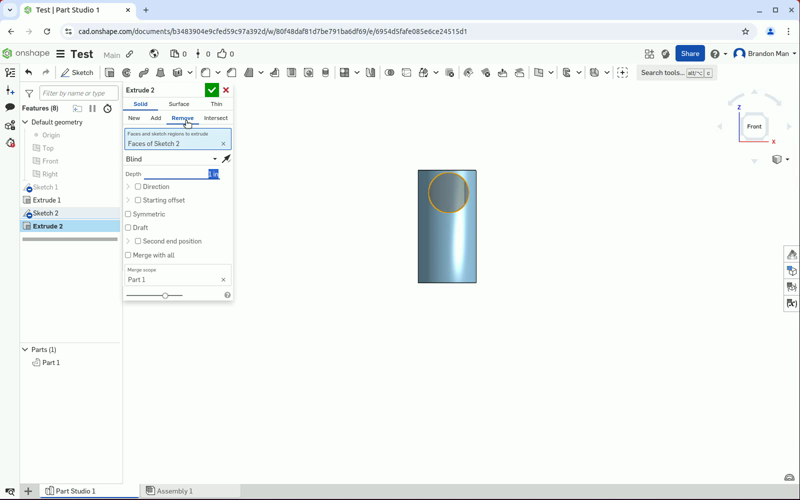
text(27.922)
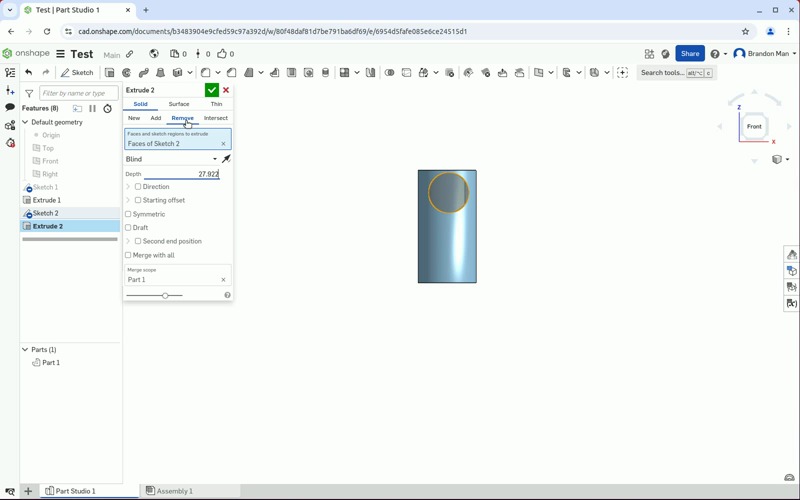
key(tab, 3)
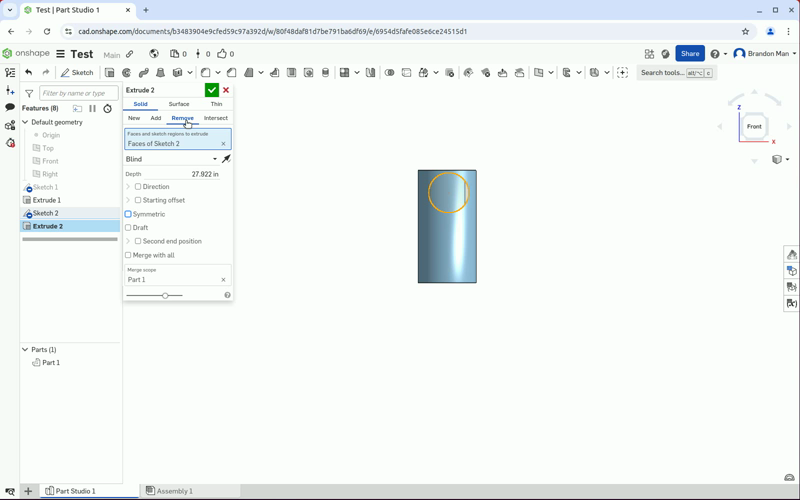
key(space)
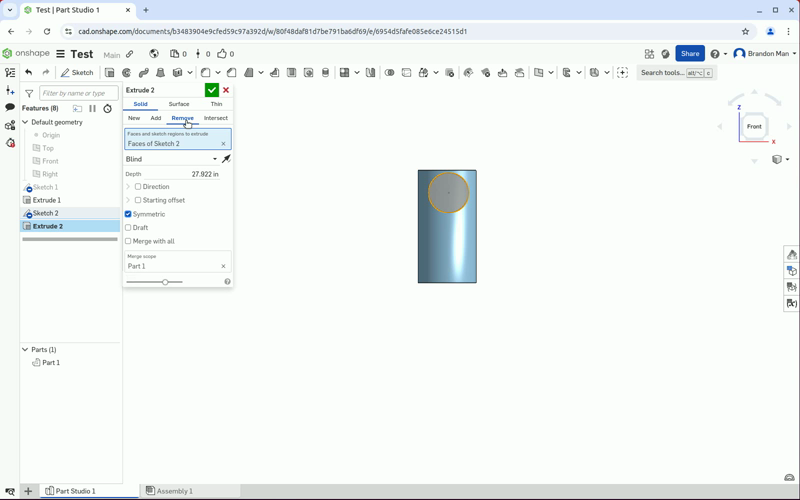
key(tab, 2)
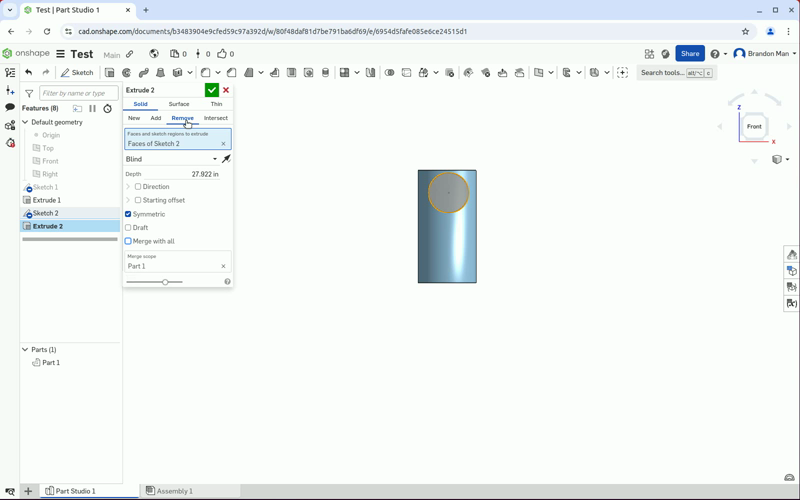
key(space)
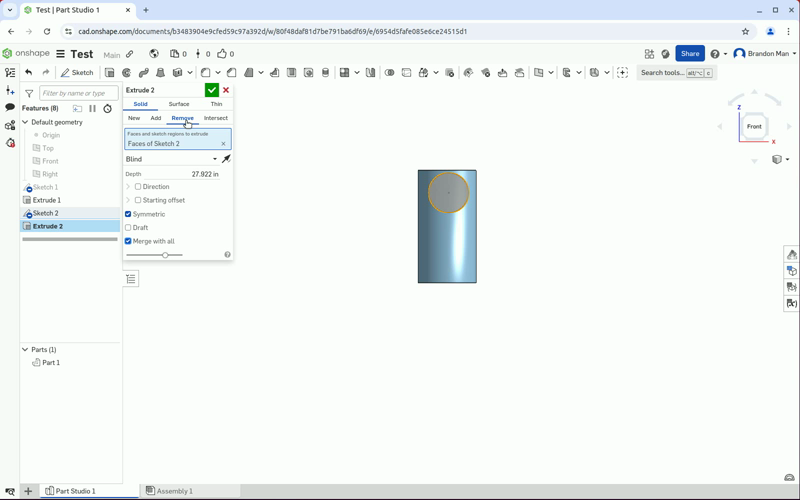
key(enter)
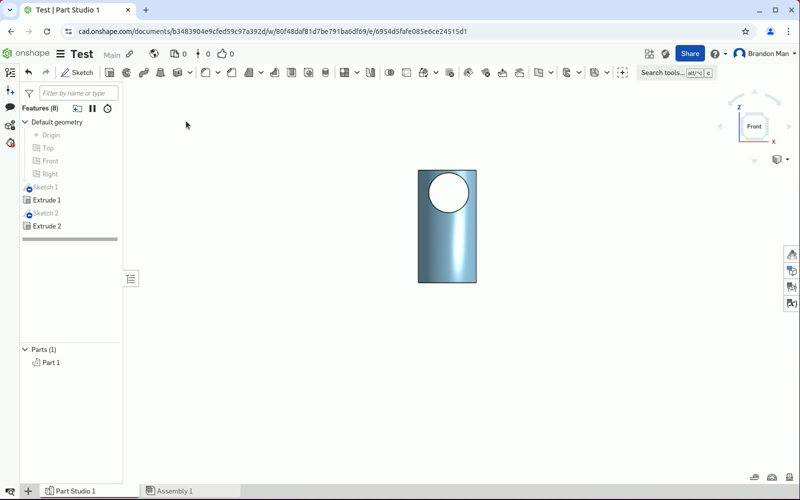
key(shift+h)
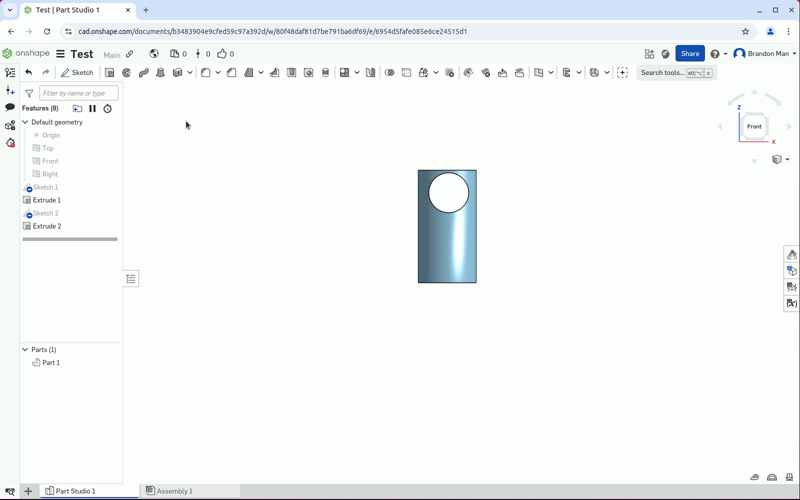
key(shift+h)
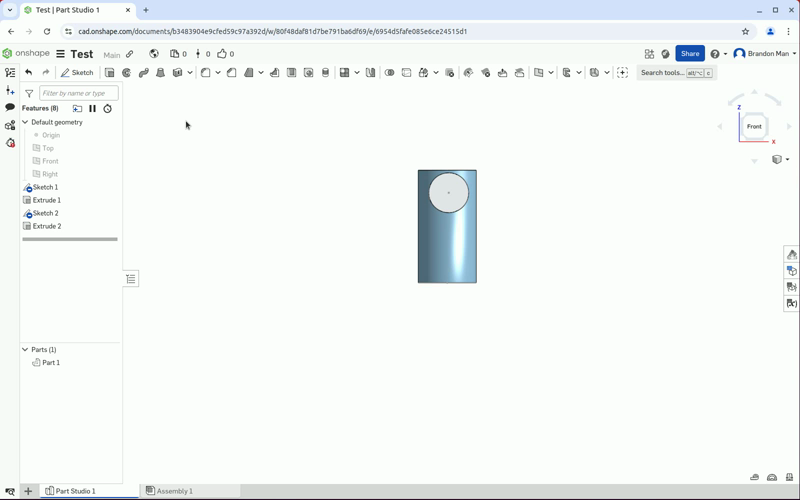
key(shift+7)
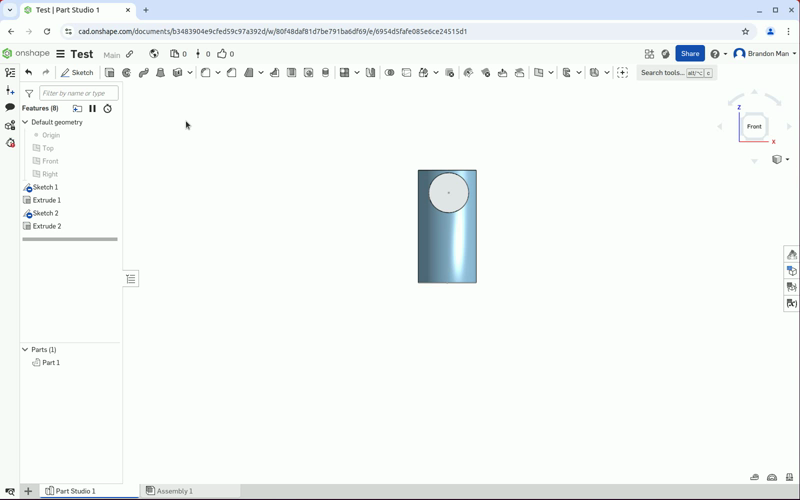
key(left, 2)
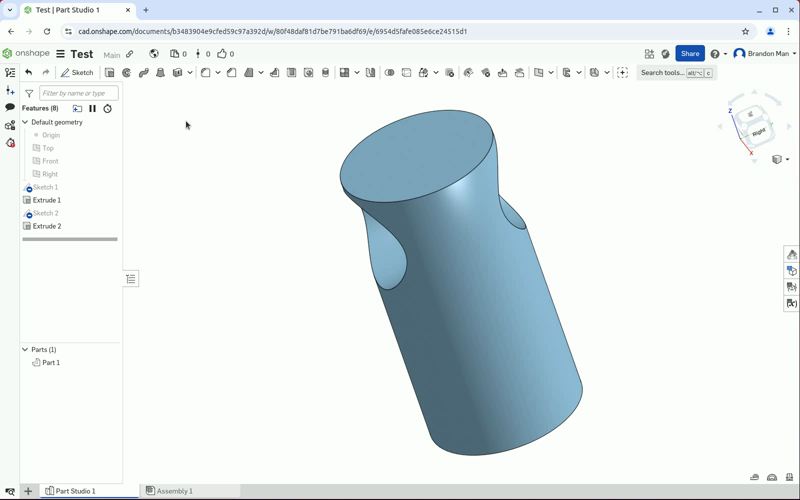
key(down, 2)
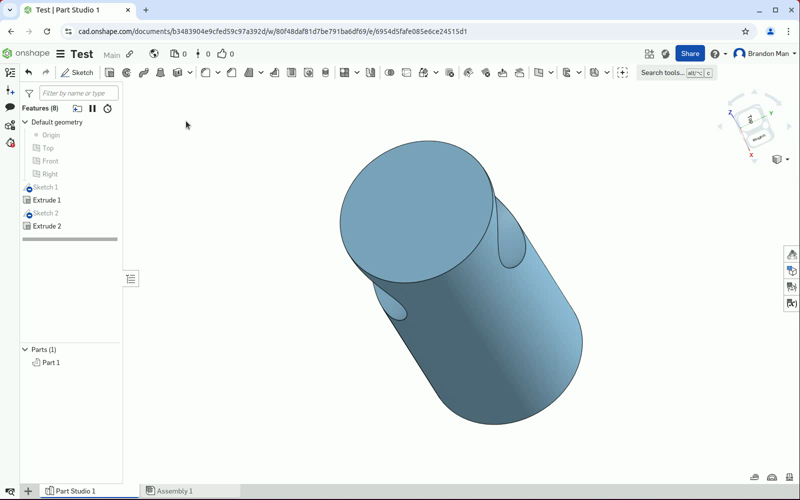
key(up, 2)
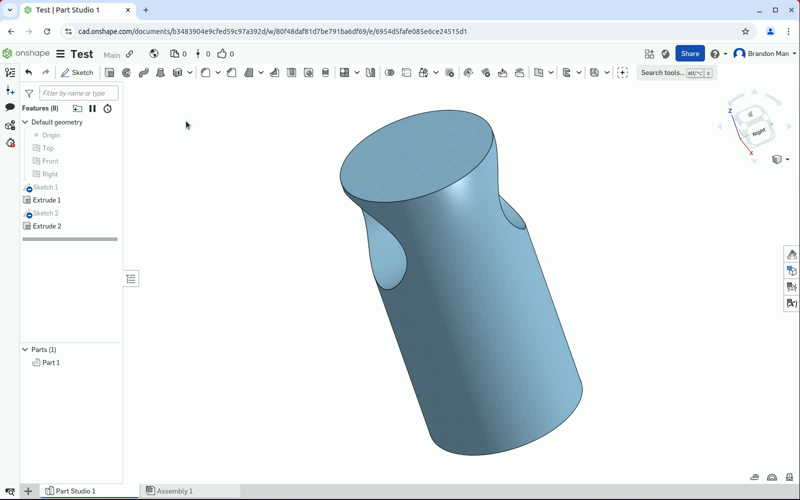
key(right, 2)
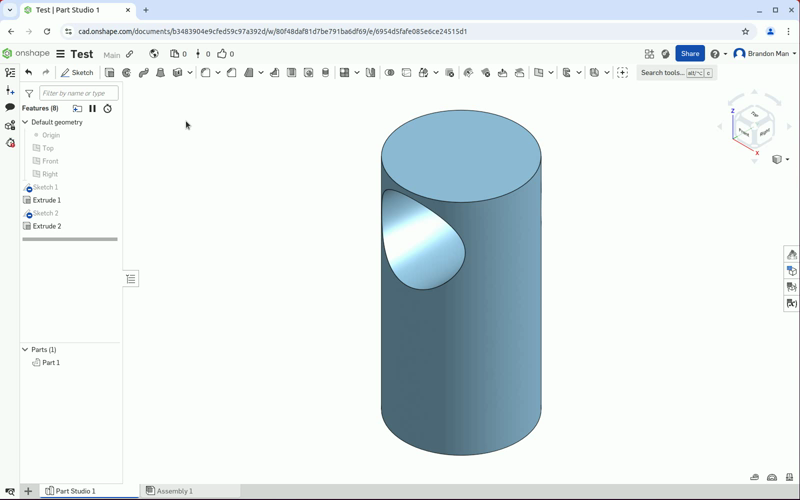
mouse_move(73, 189)
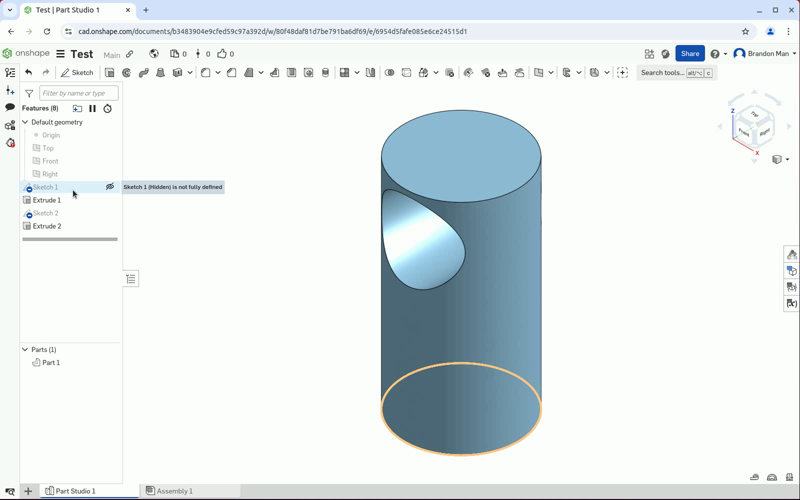
click(73, 189)